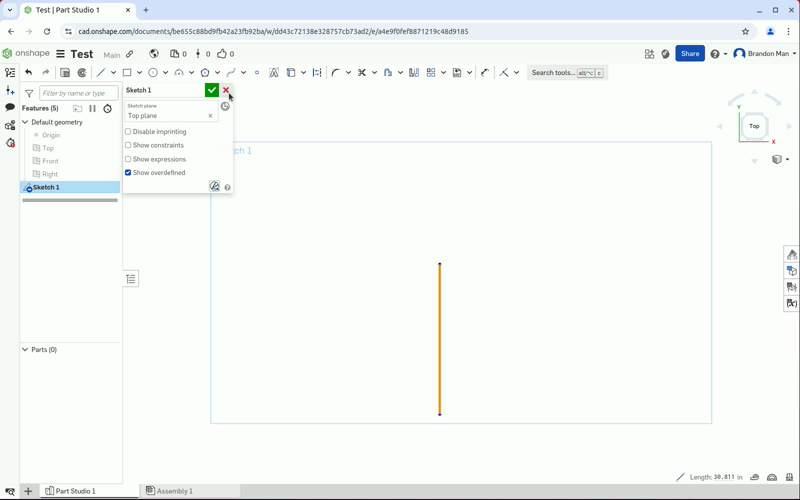
key(shift+h)
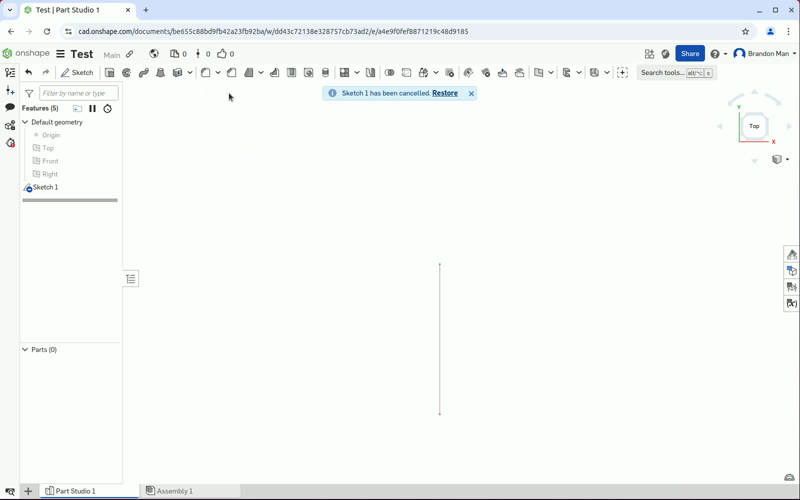
key(shift+s)
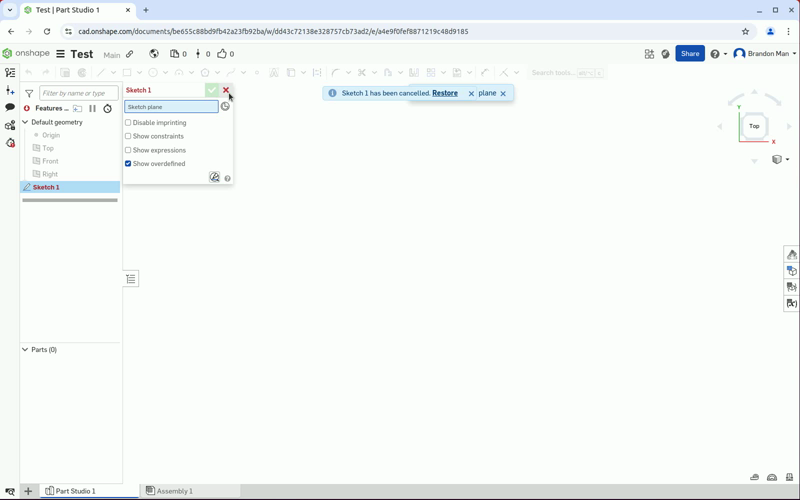
mouse_move(73, 150)
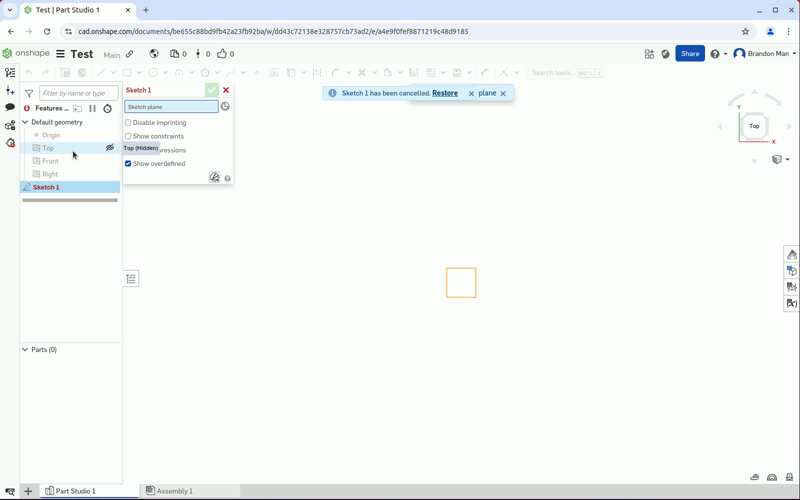
click(73, 150)
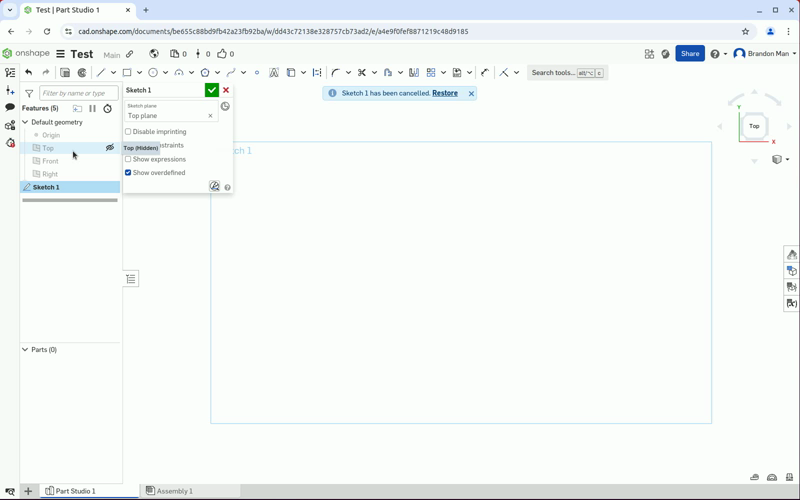
mouse_move(73, 352)
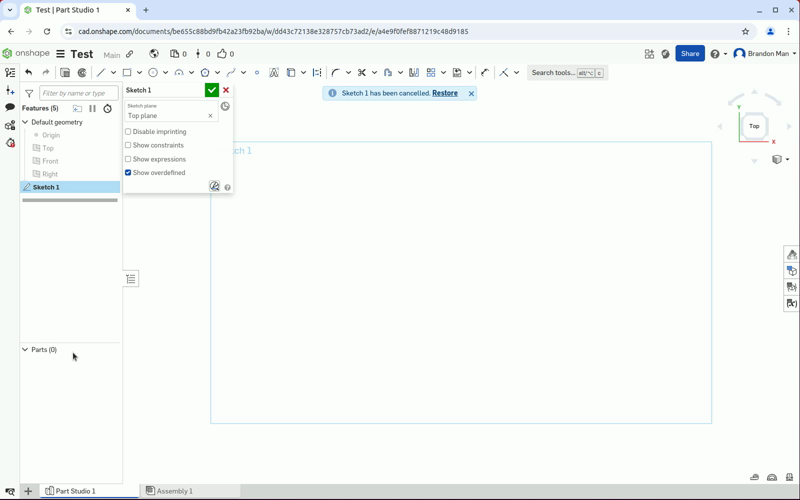
key(y)
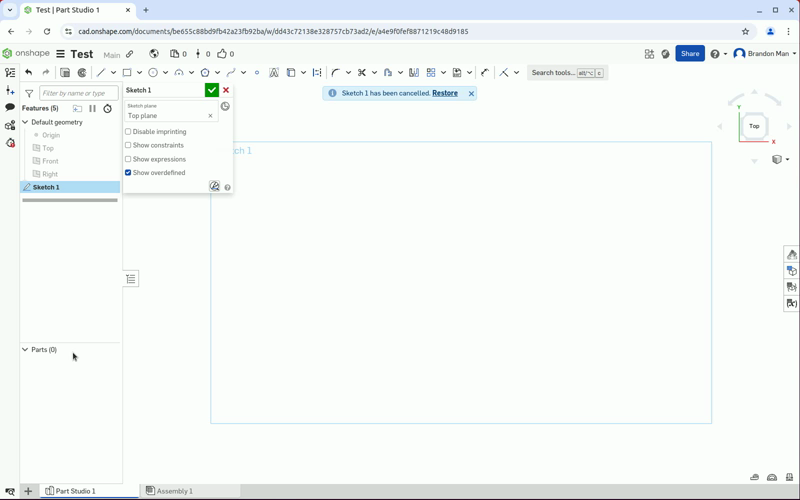
key(l)
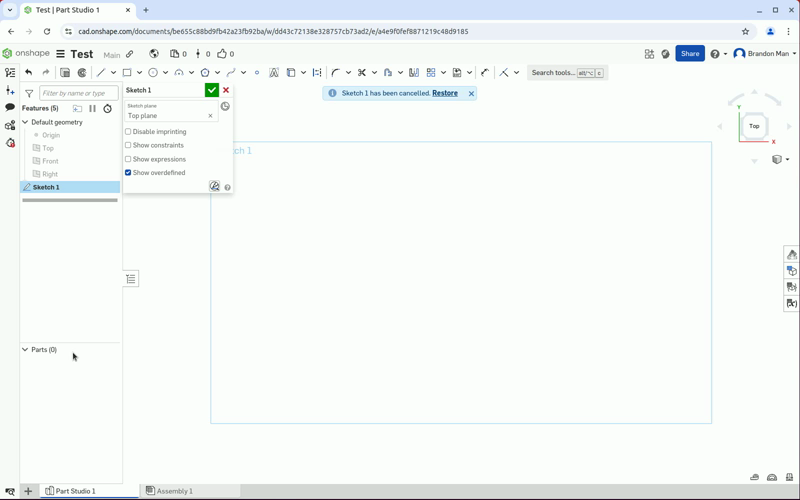
key_down(shift)
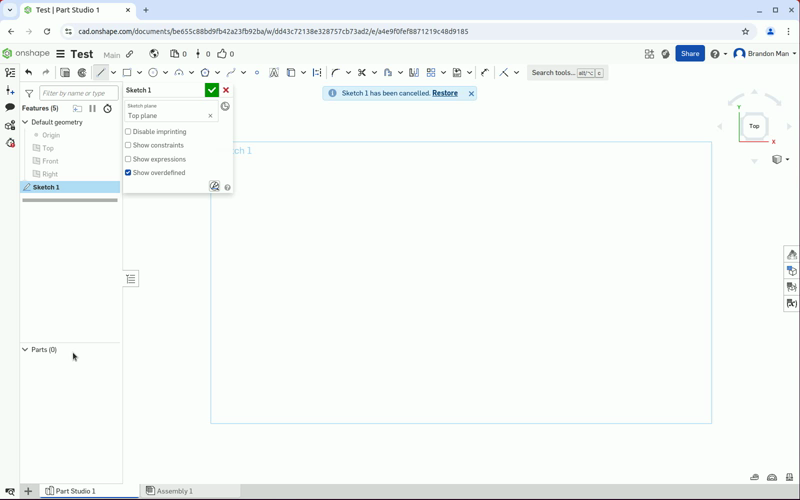
mouse_move(348, 351)
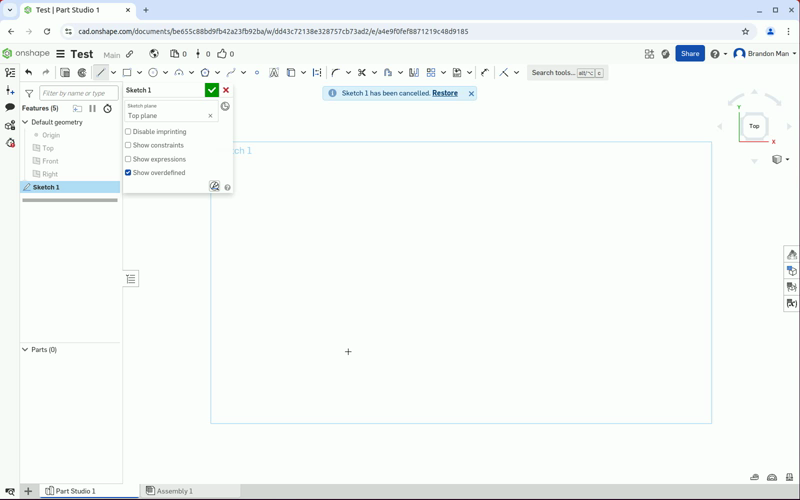
click(348, 351)
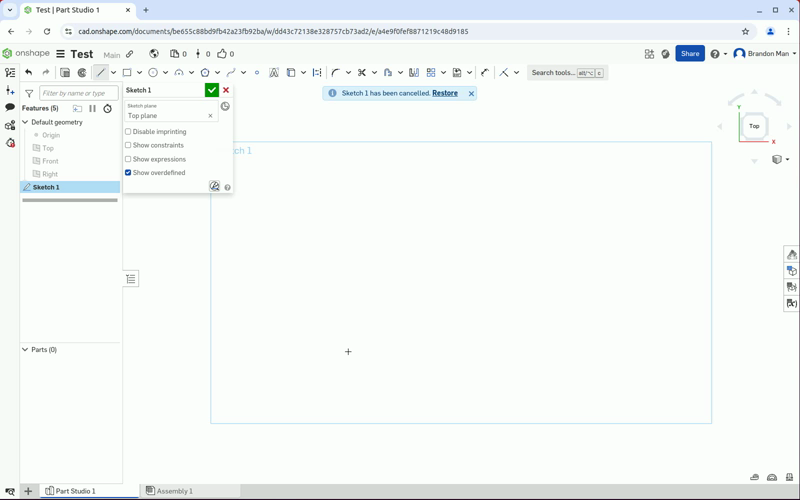
key_up(shift)
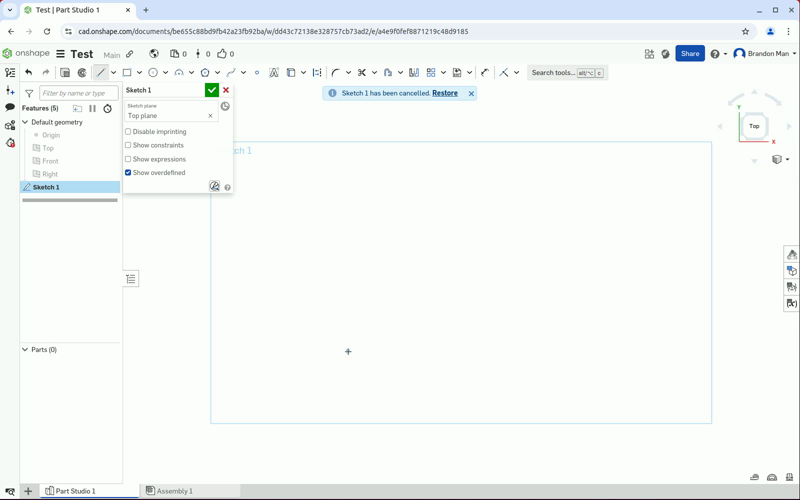
key_down(shift)
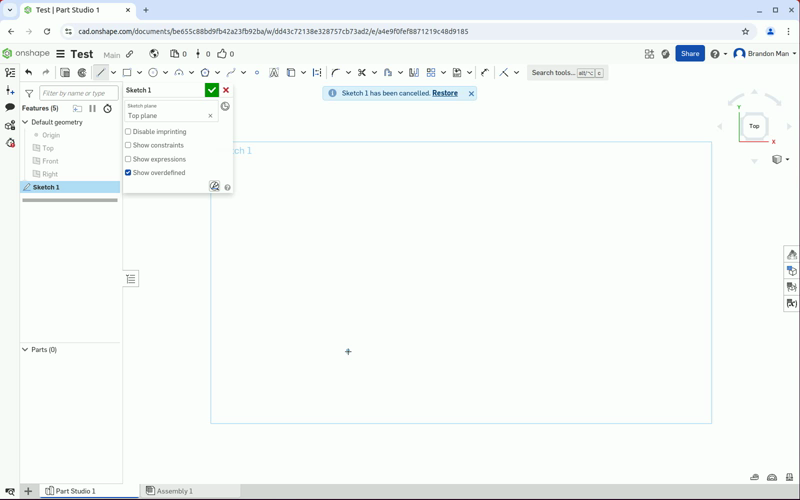
mouse_move(572, 351)
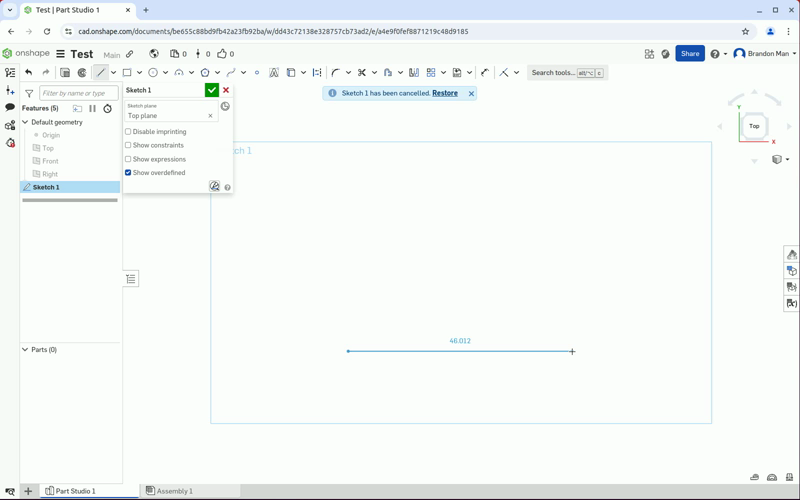
click(572, 351)
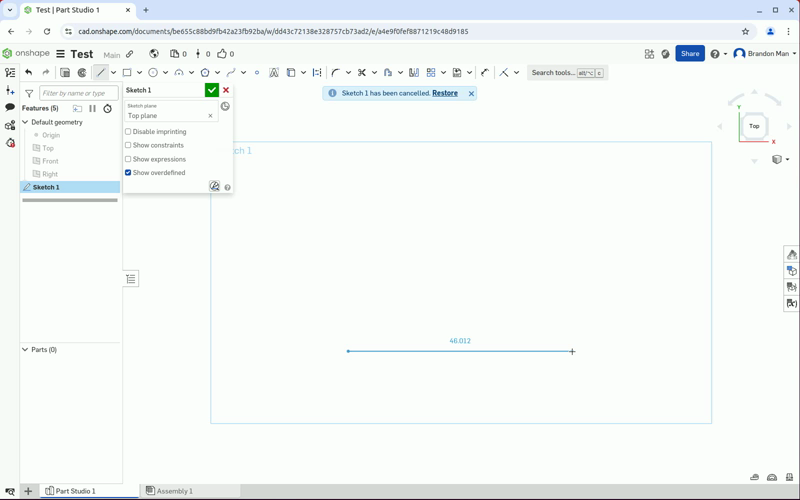
key_up(shift)
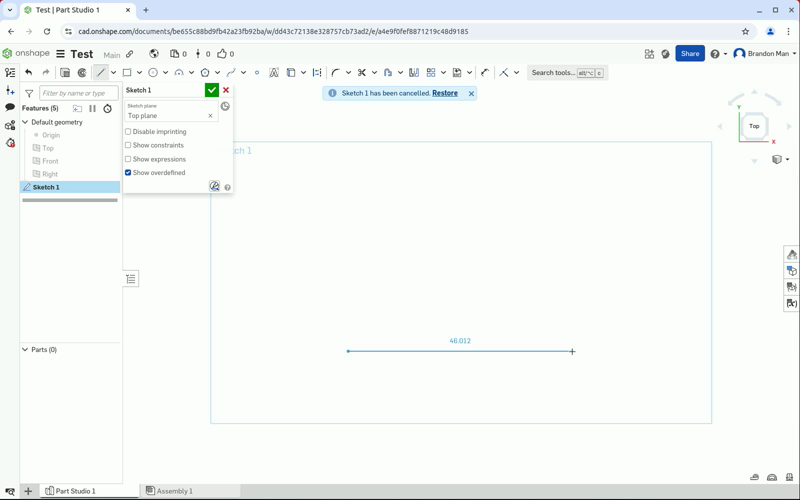
key_down(shift)
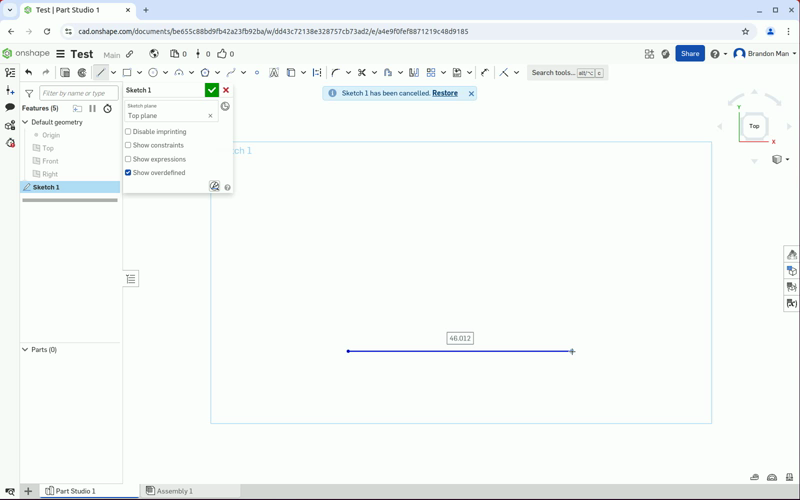
mouse_move(572, 216)
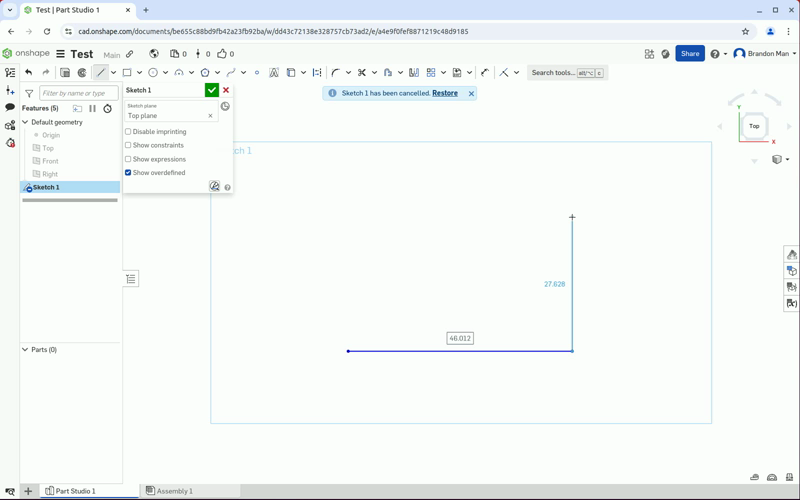
click(572, 216)
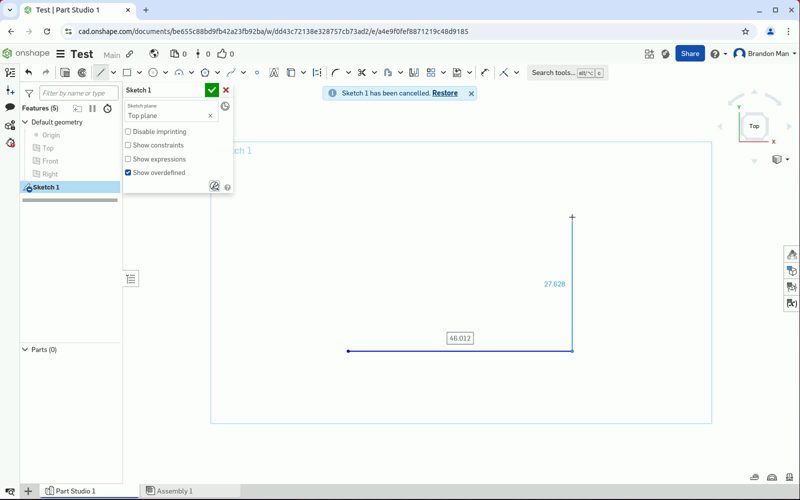
key_up(shift)
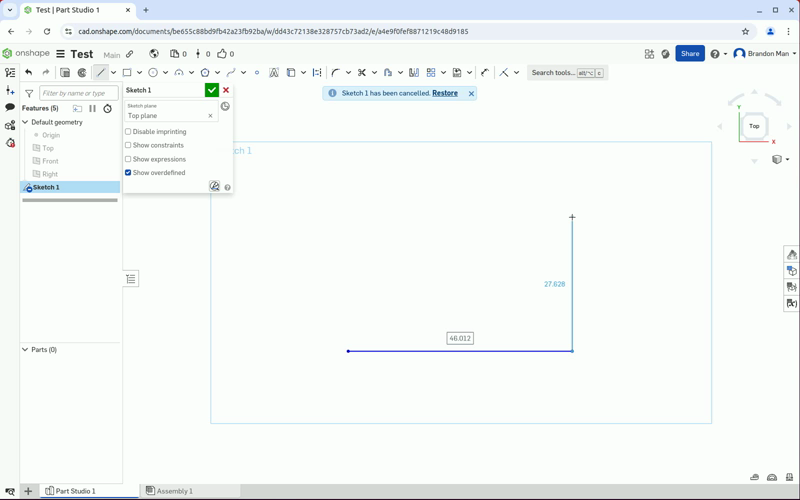
key_down(shift)
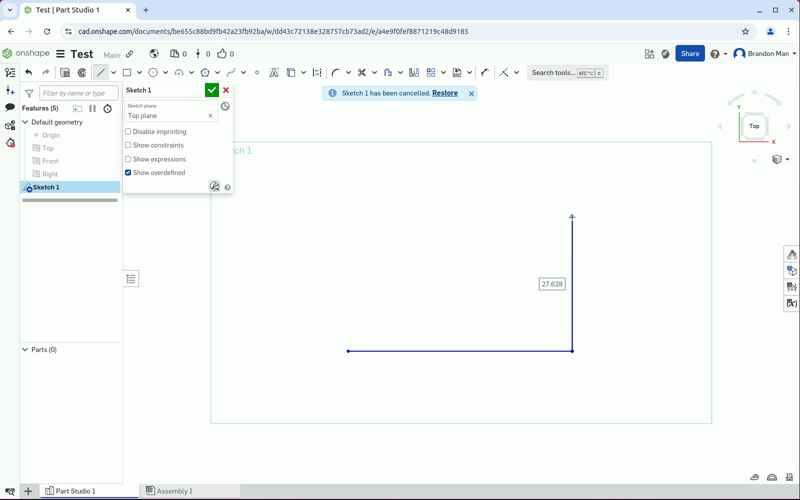
mouse_move(348, 216)
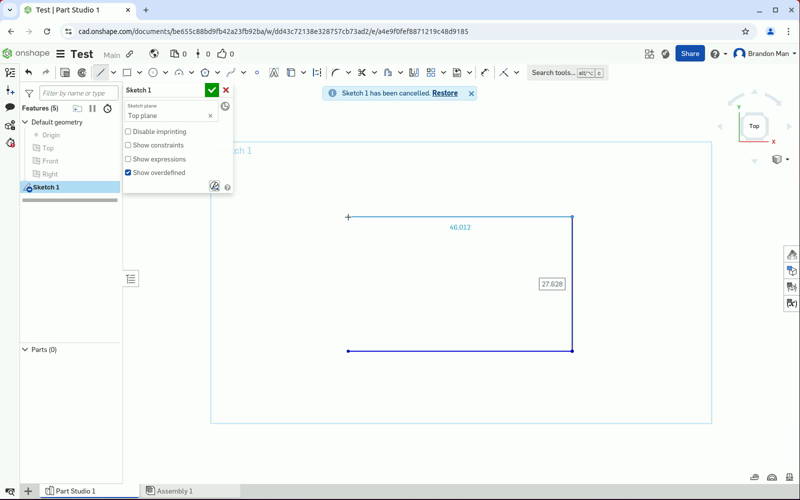
click(348, 216)
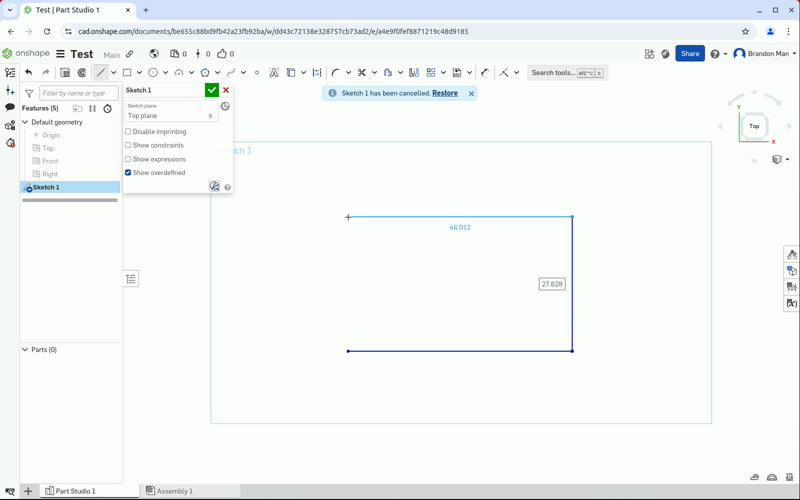
key_up(shift)
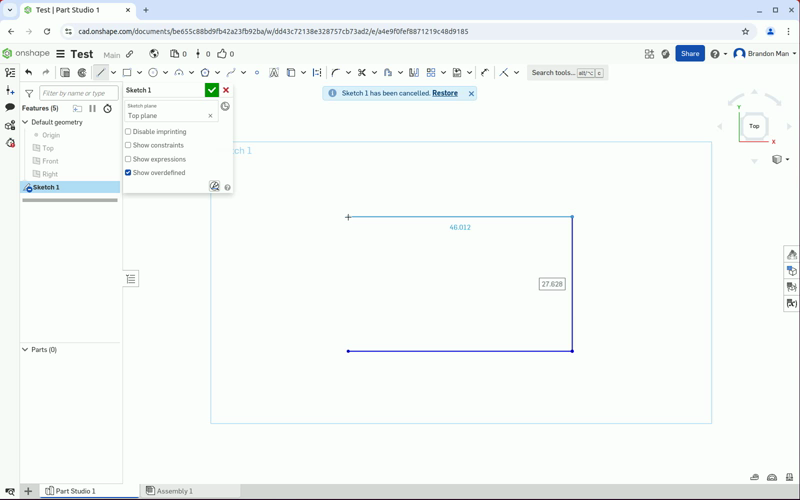
key_down(shift)
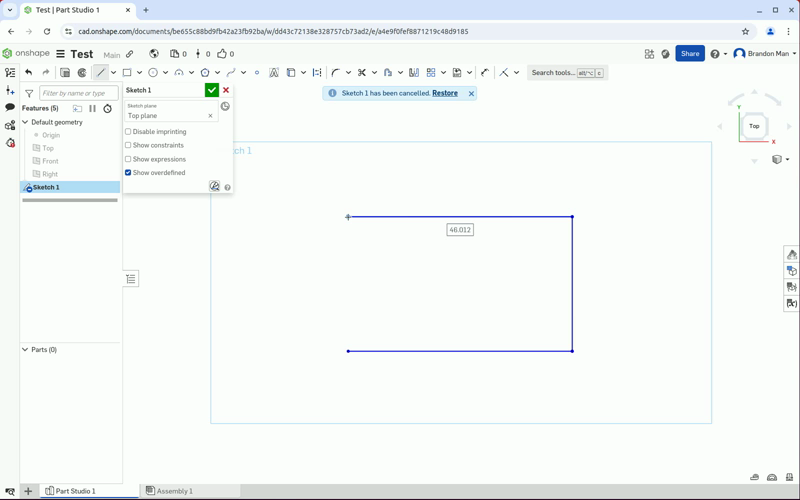
mouse_move(348, 351)
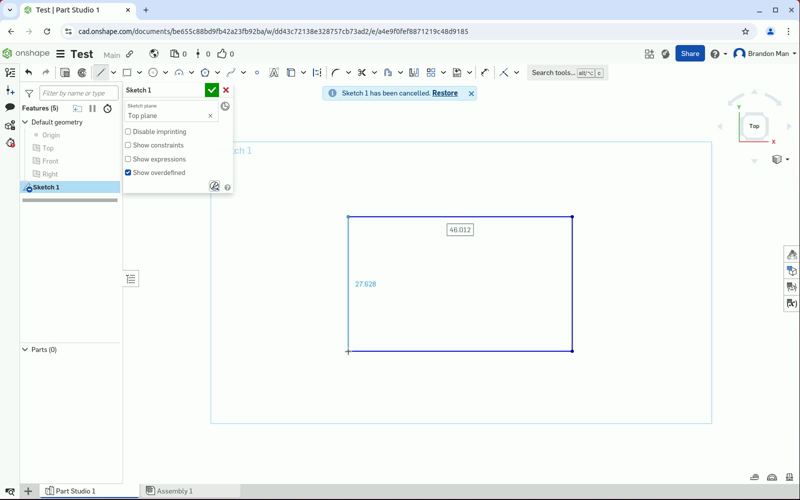
key_up(shift)
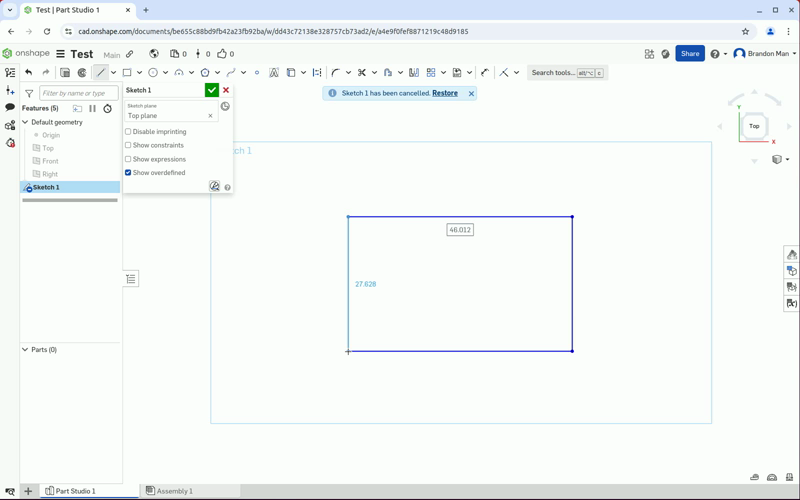
click(348, 351)
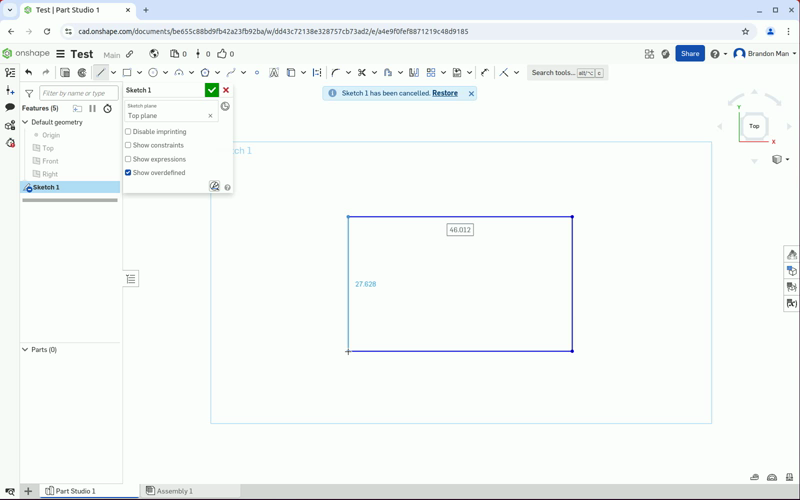
key(esc)
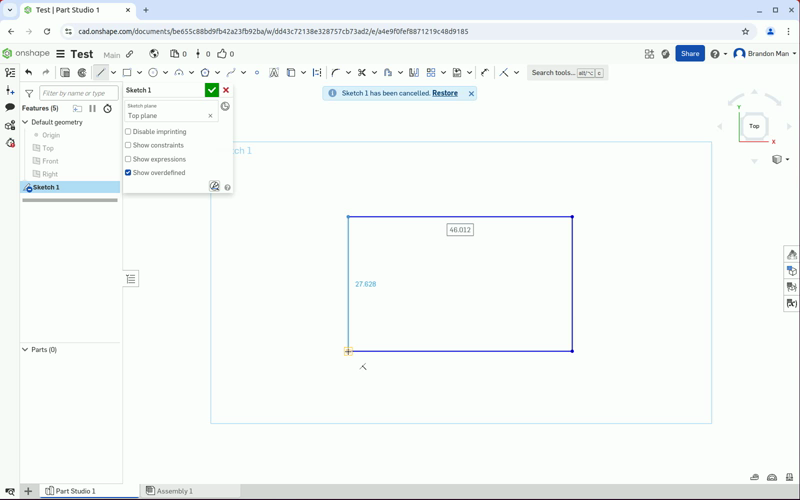
mouse_move(424, 306)
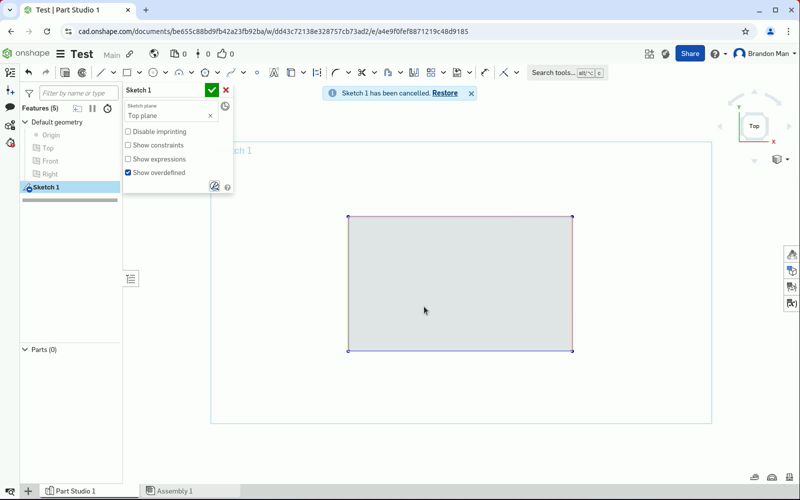
click(424, 306)
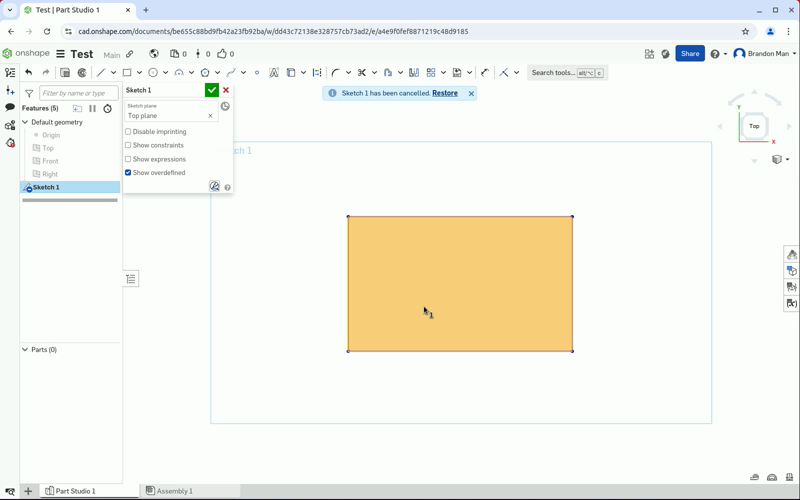
mouse_move(73, 352)
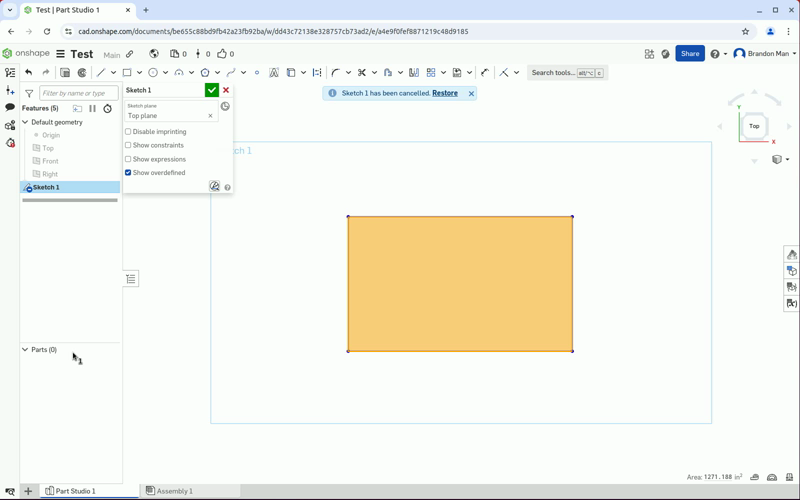
key(shift+y)
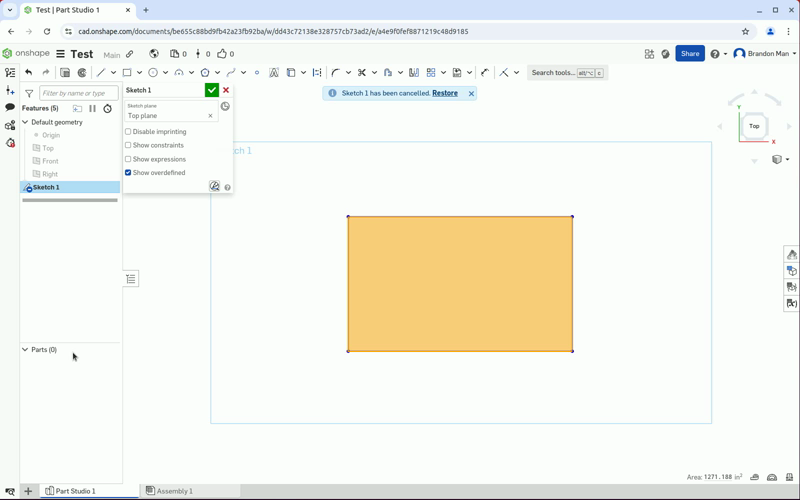
key(shift+e)
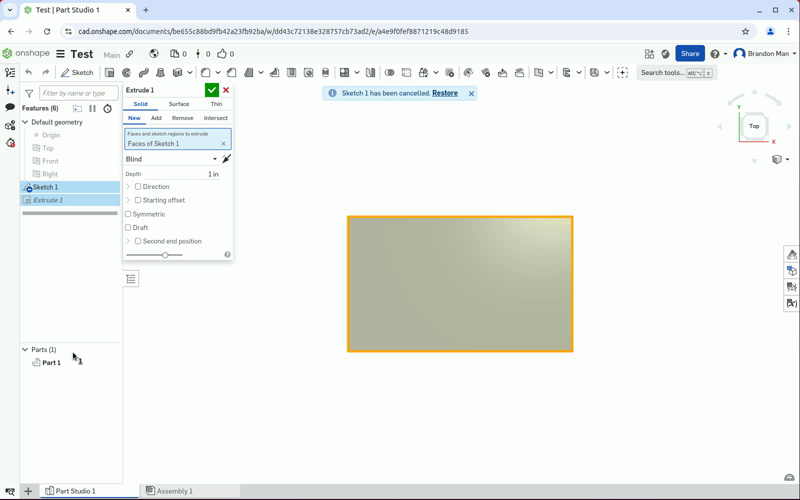
mouse_move(143, 106)
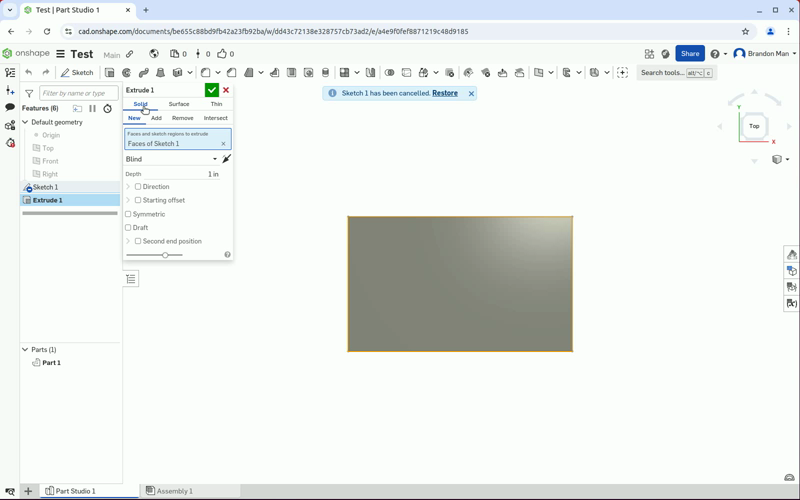
click(143, 106)
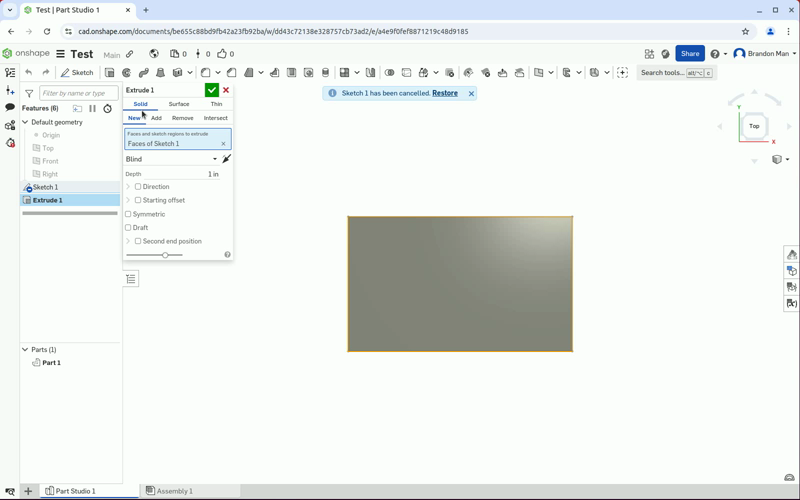
mouse_move(137, 120)
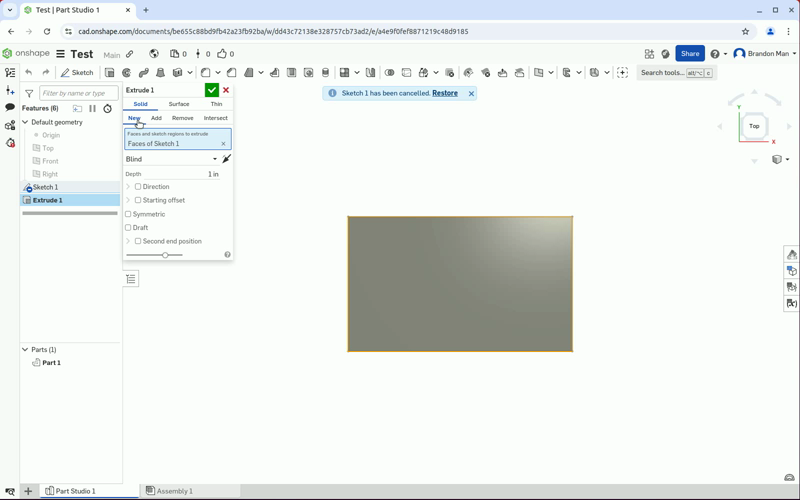
click(137, 120)
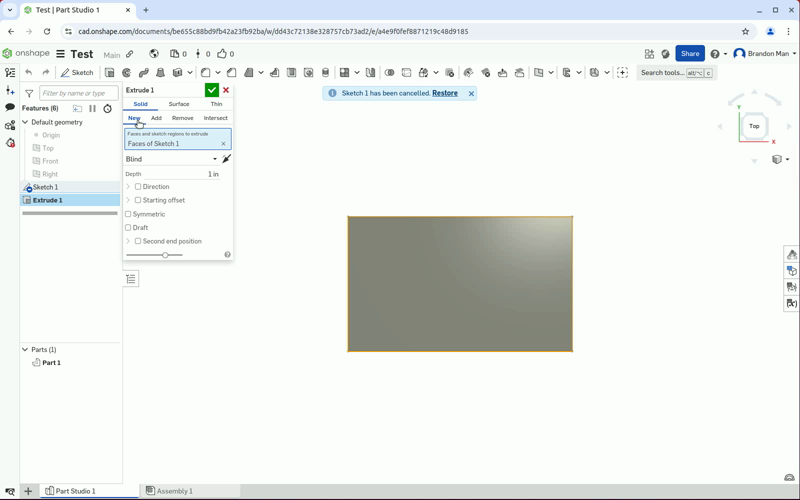
key(tab, 4)
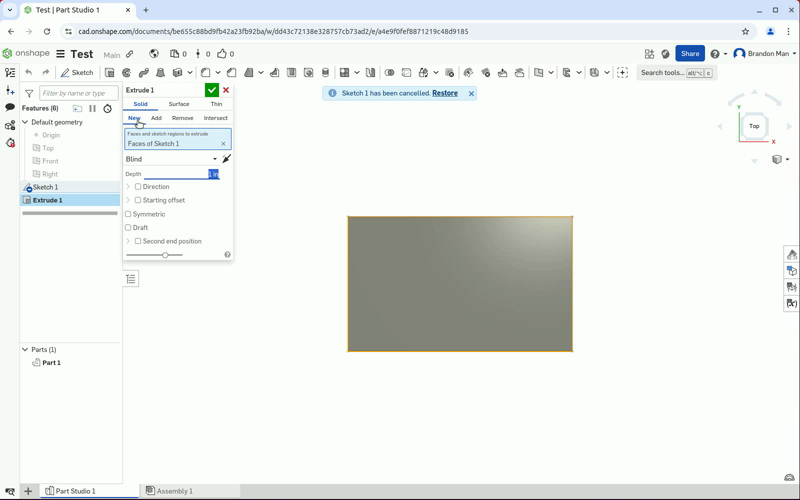
text(-0.481)
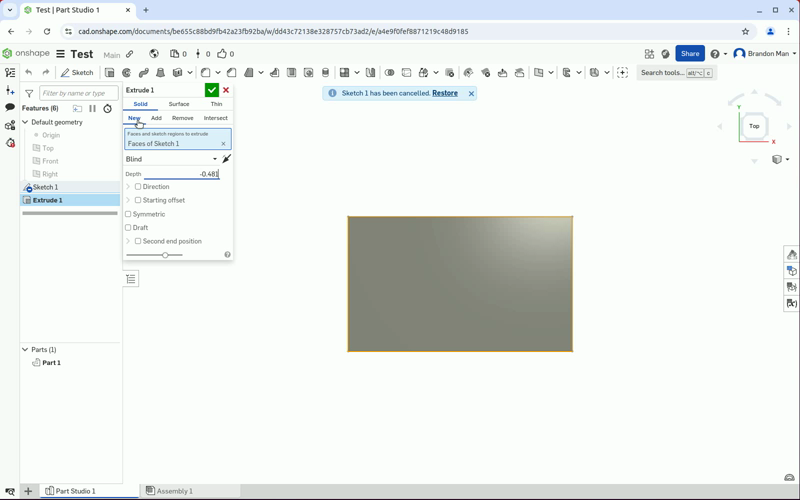
key(enter)
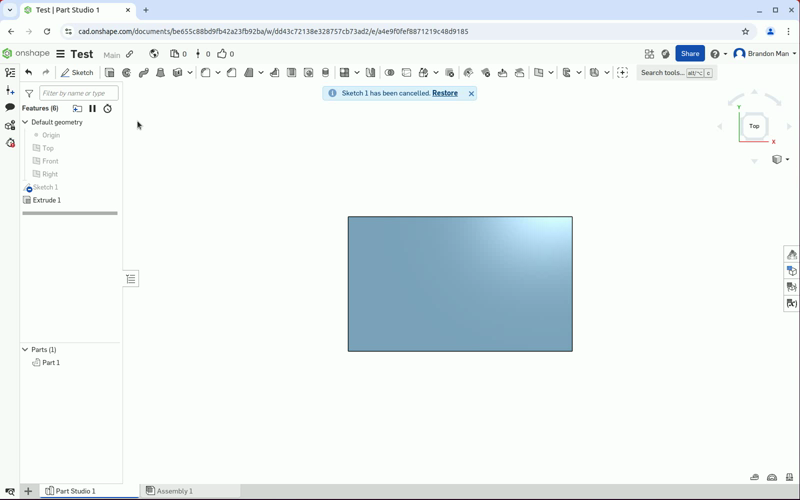
key(shift+h)
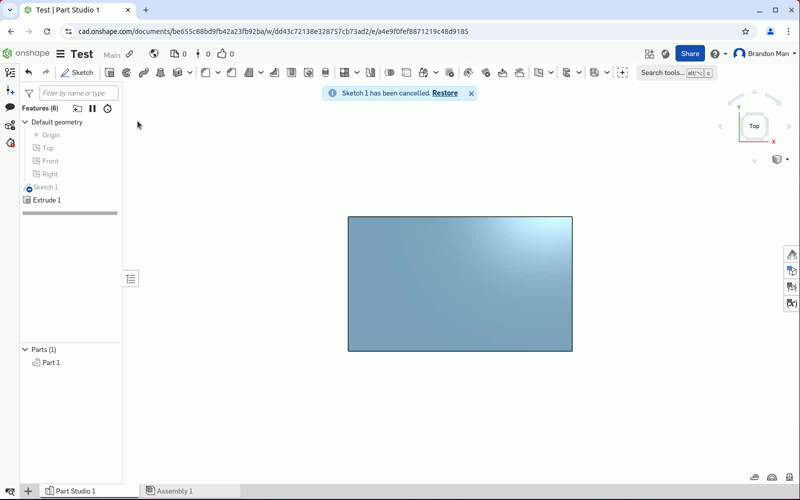
key(shift+h)
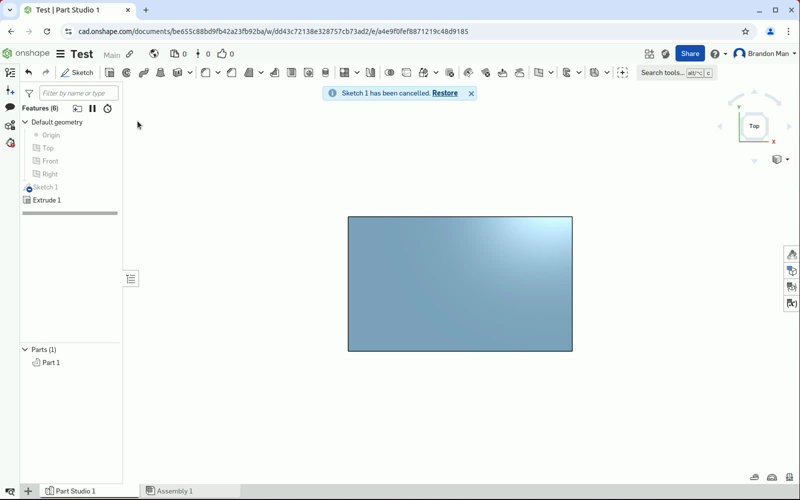
mouse_move(73, 189)
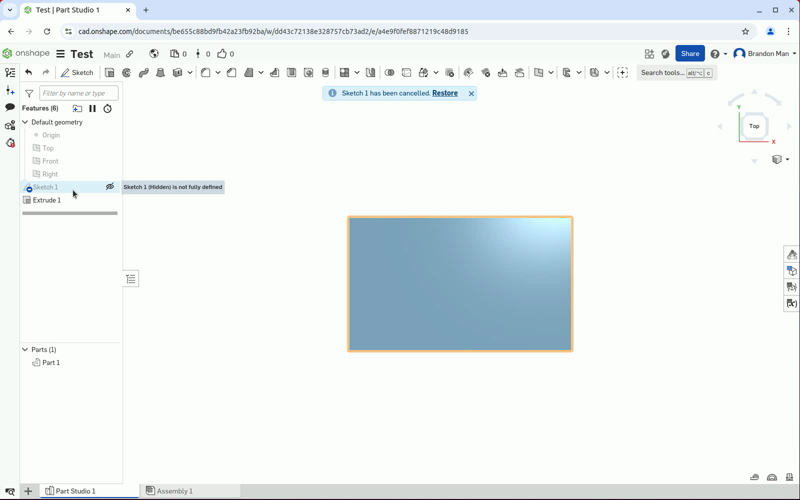
click(73, 189)
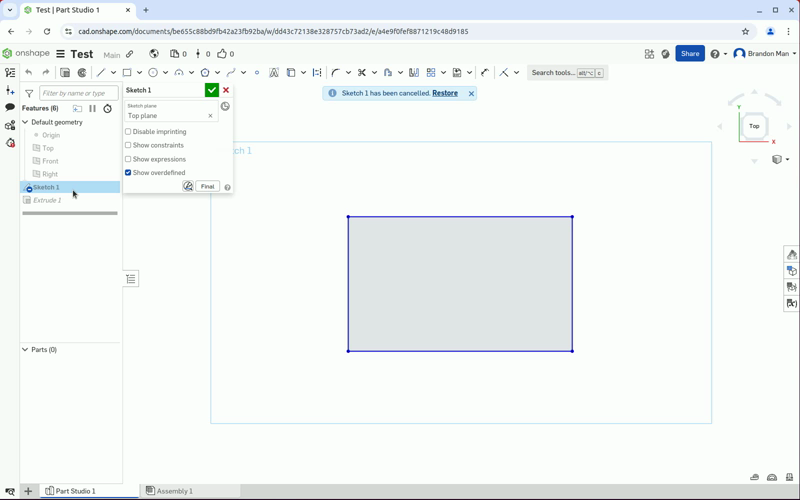
mouse_move(229, 92)
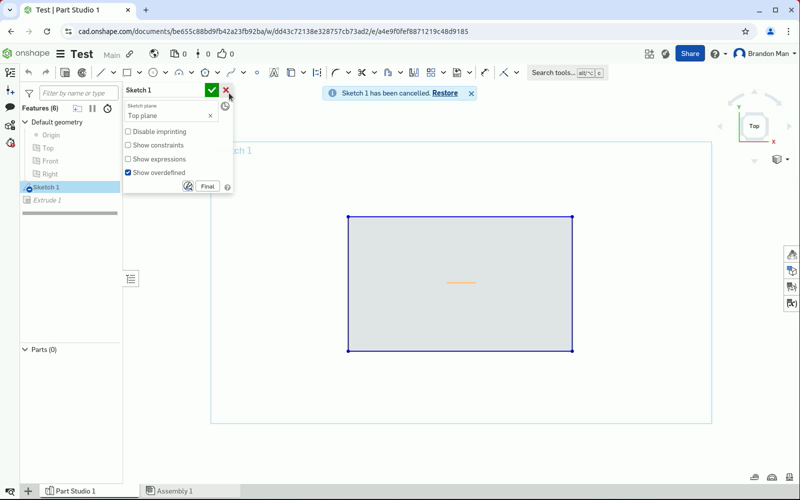
click(229, 92)
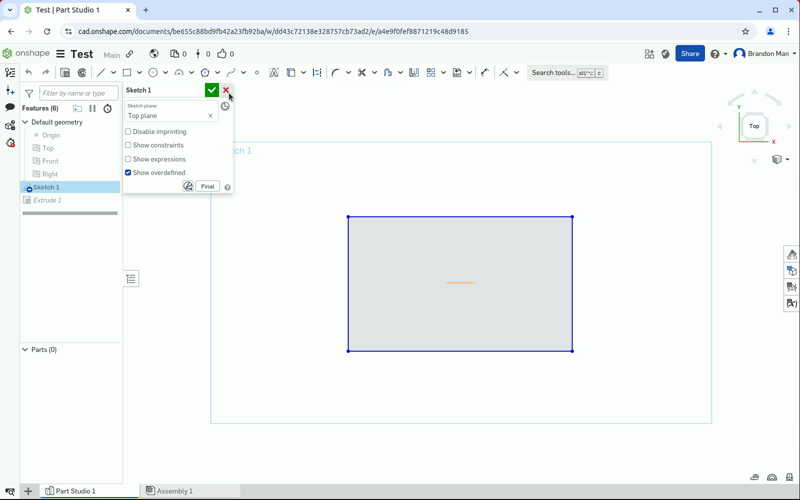
key(shift+s)
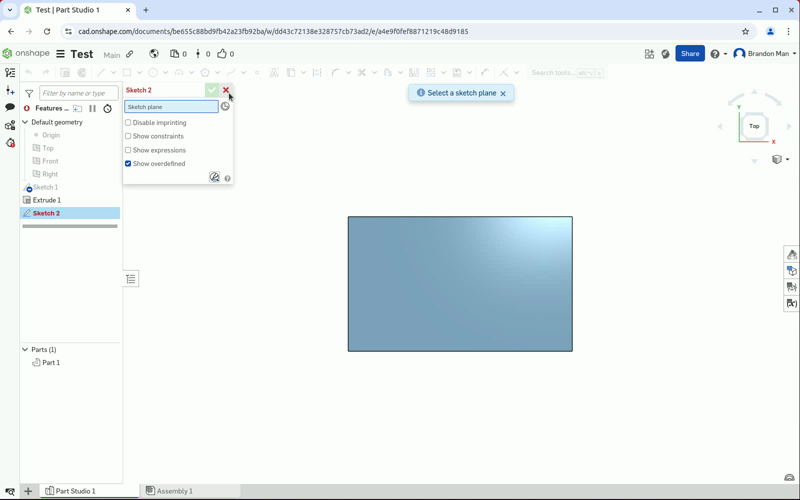
mouse_move(73, 150)
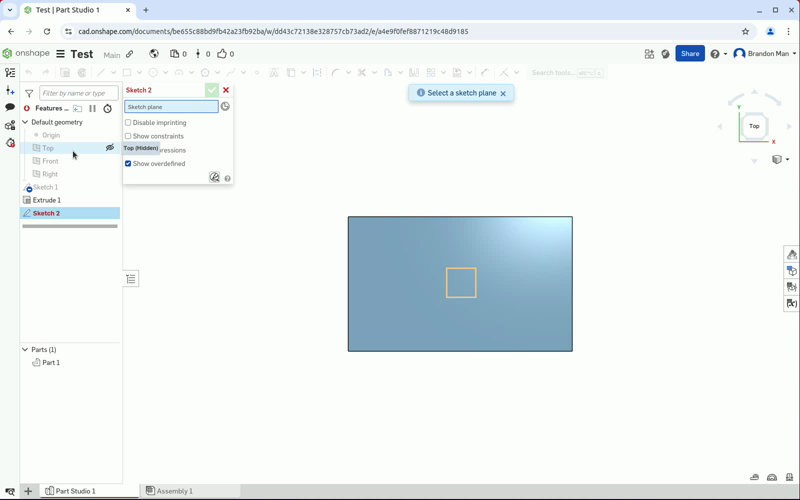
click(73, 150)
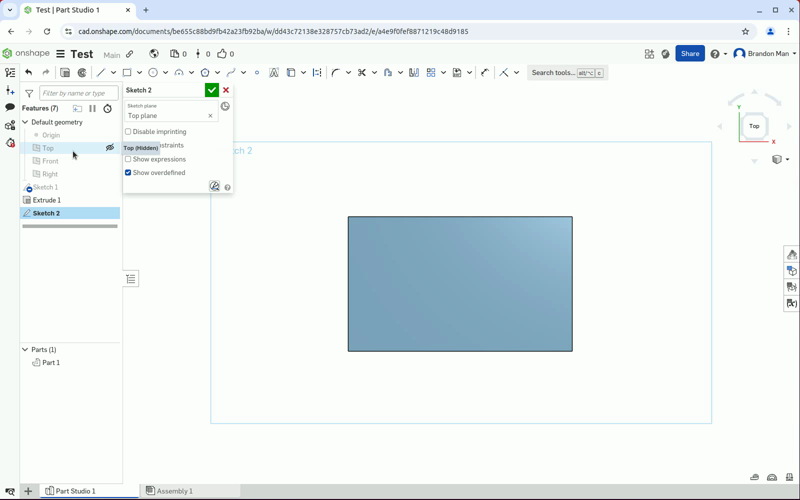
mouse_move(73, 352)
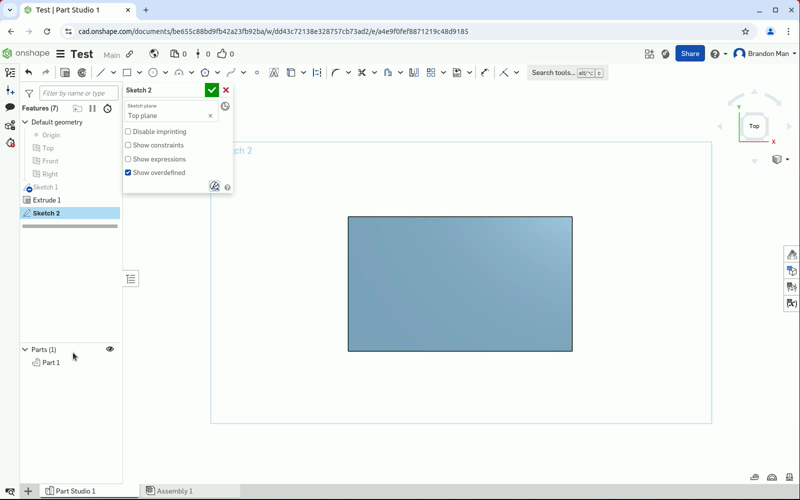
key(y)
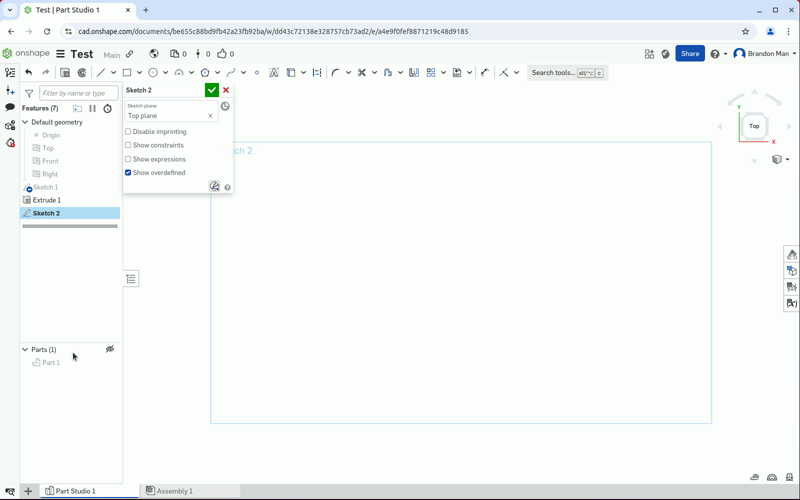
key(l)
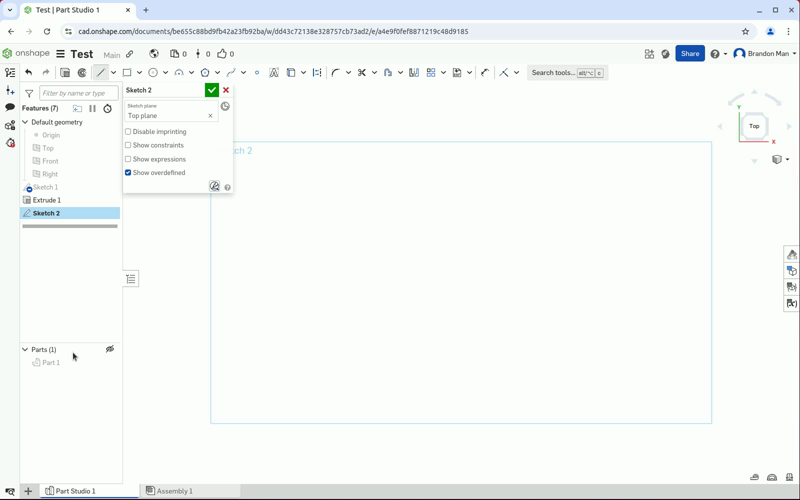
key_down(shift)
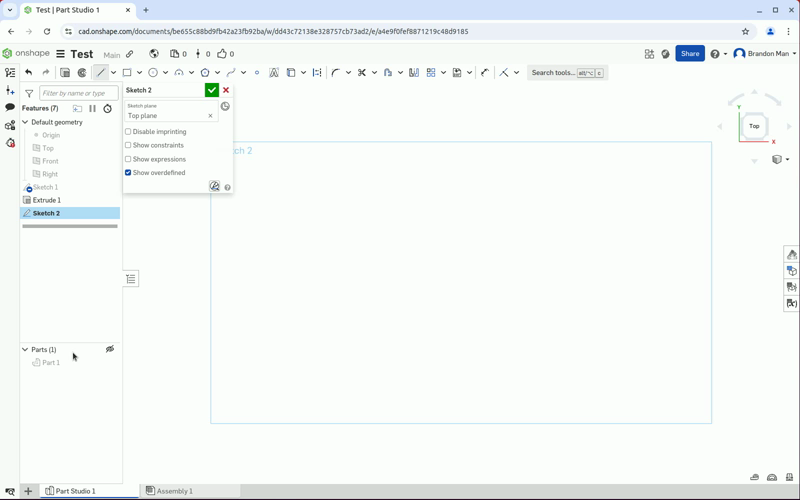
mouse_move(350, 347)
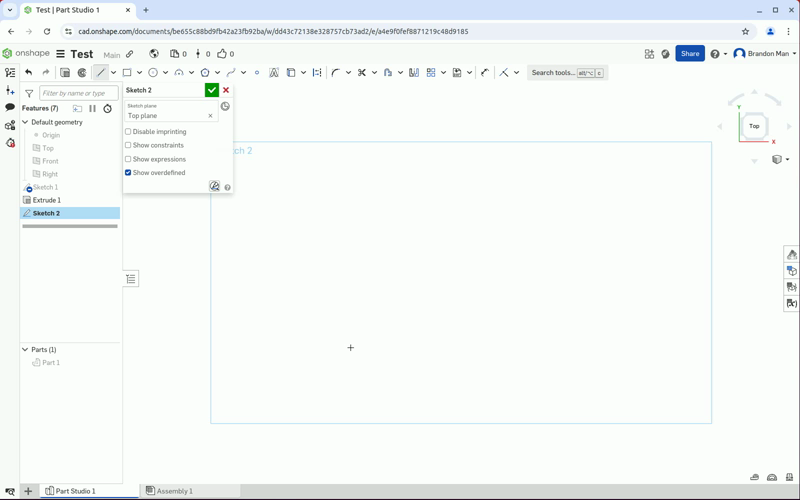
click(350, 347)
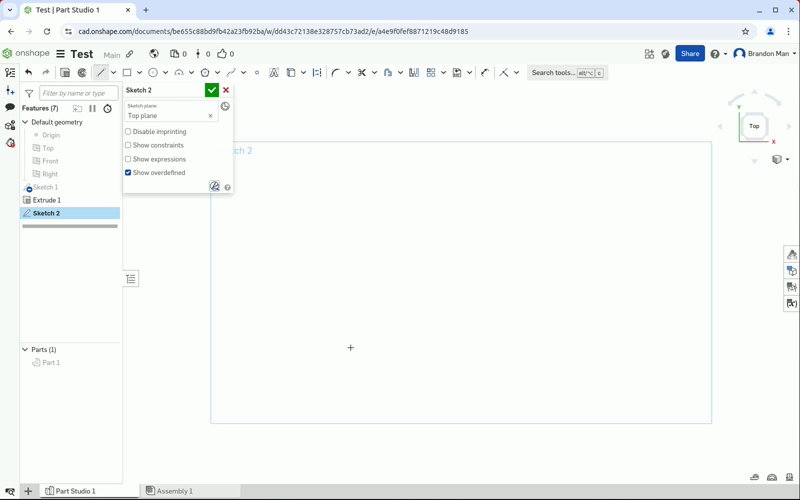
key_up(shift)
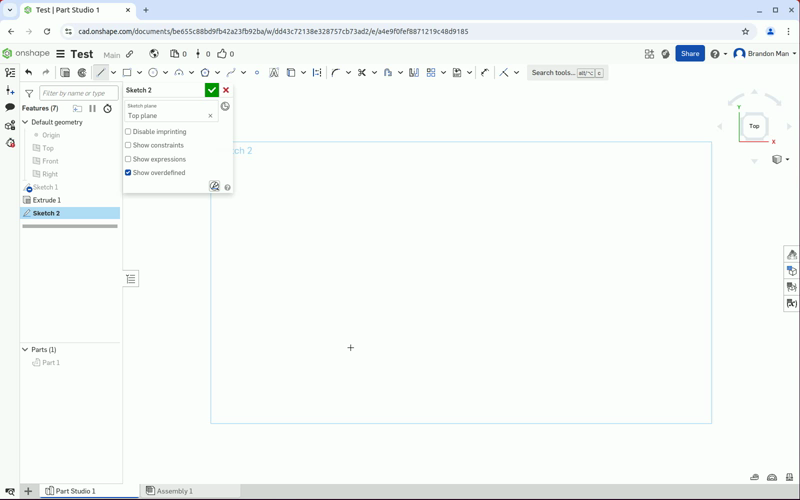
key_down(shift)
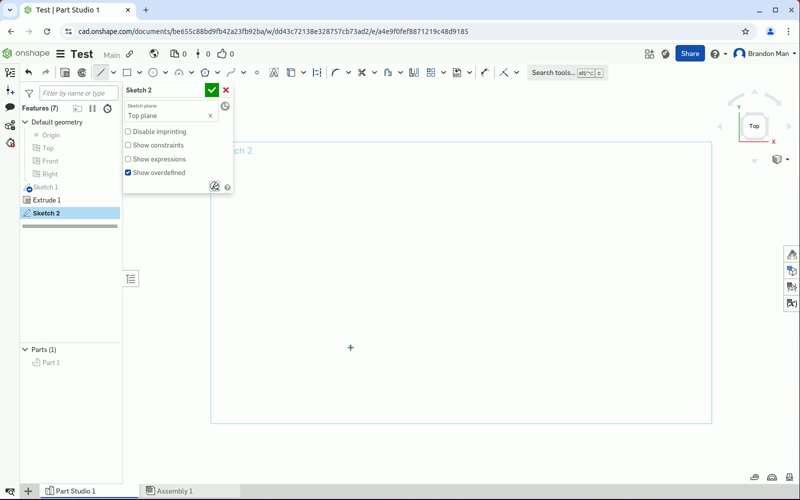
mouse_move(441, 347)
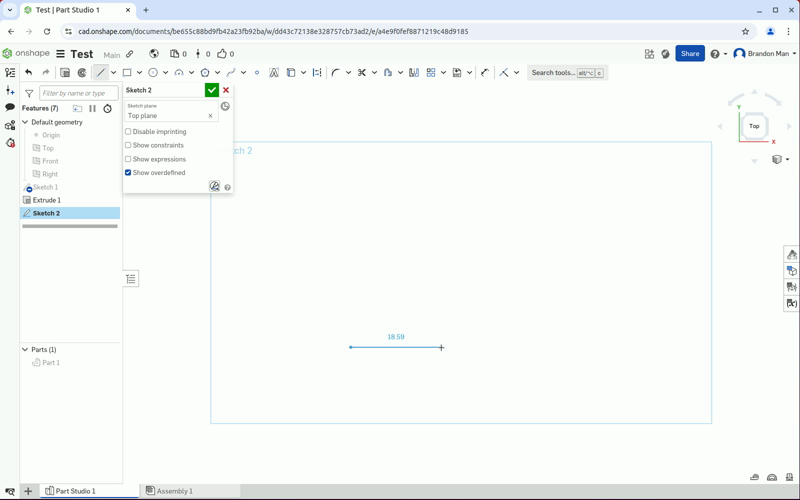
click(441, 347)
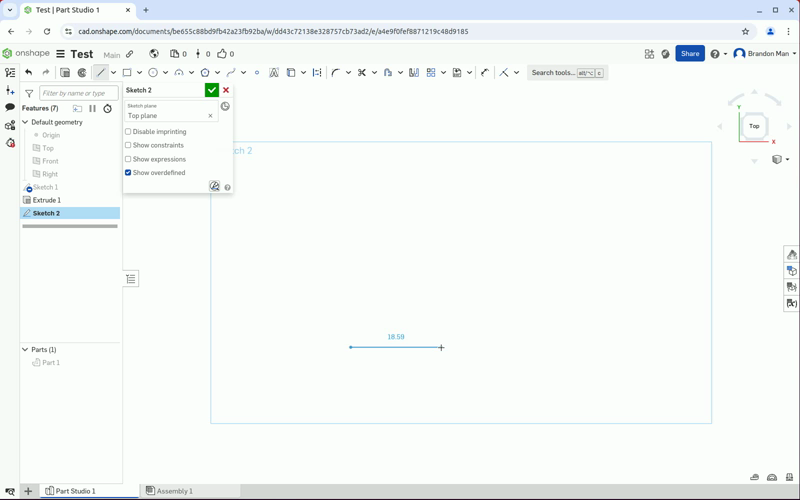
key_up(shift)
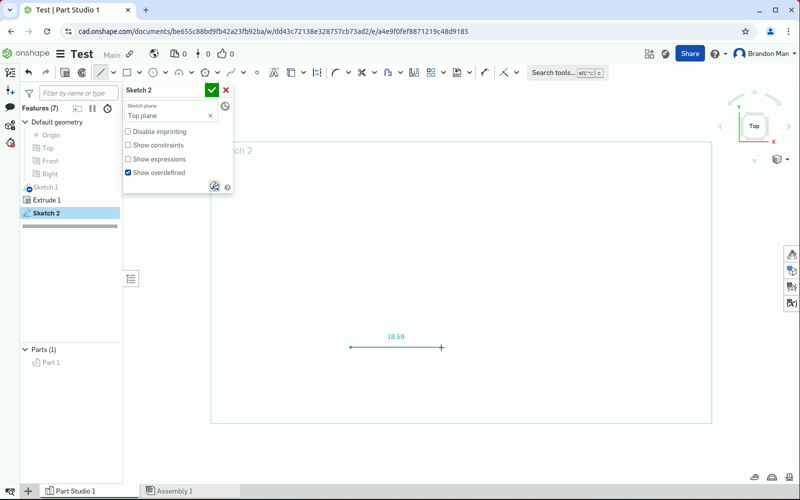
key_down(shift)
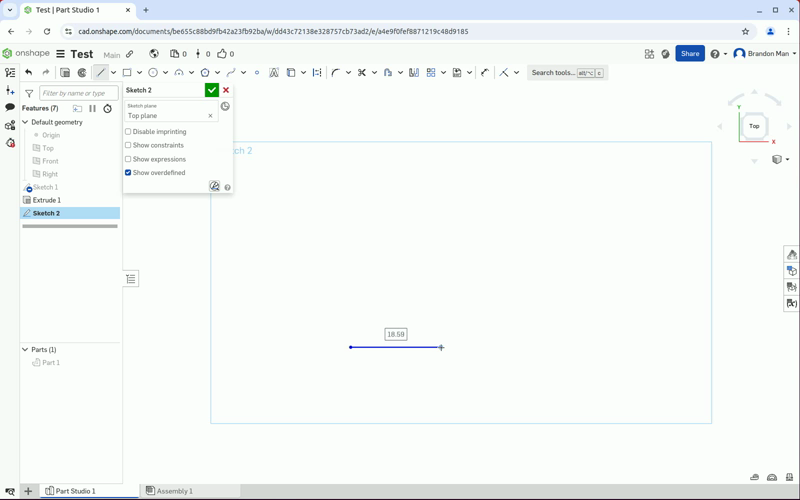
mouse_move(471, 347)
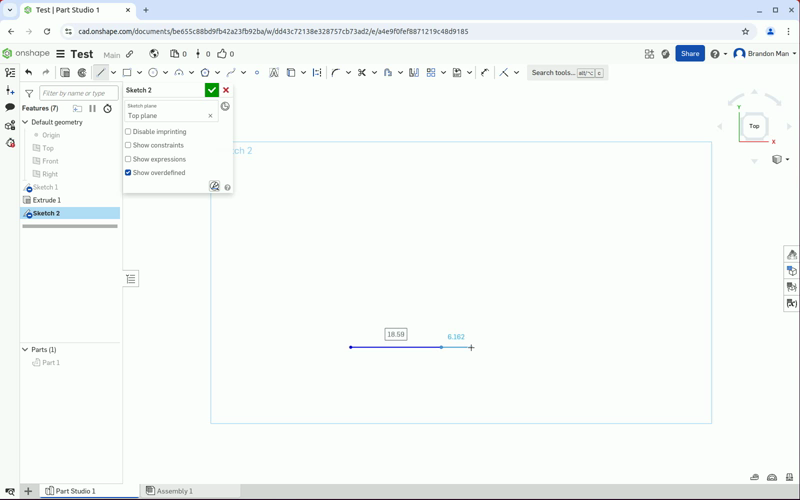
mouse_move(441, 309)
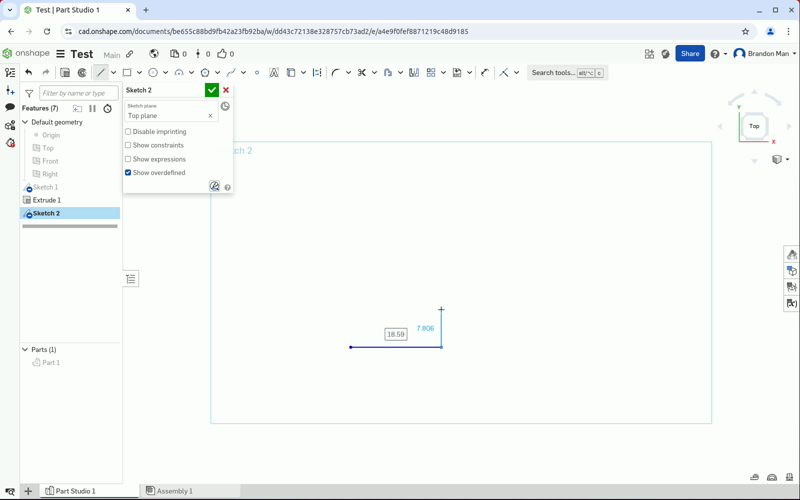
click(441, 309)
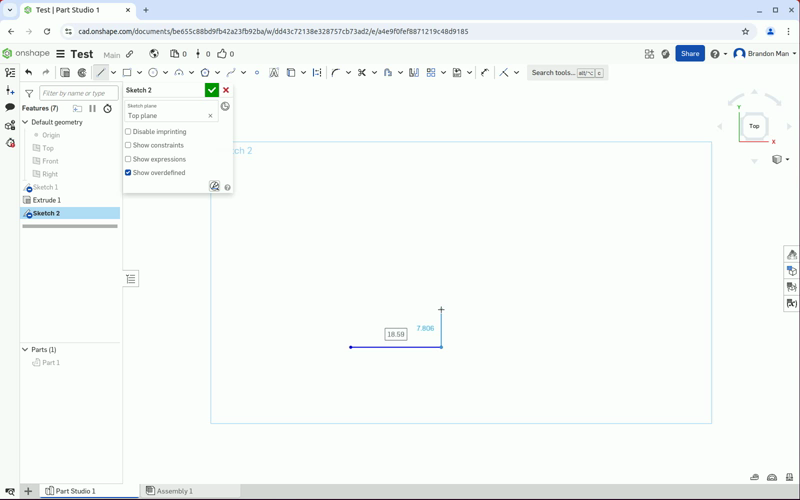
key_up(shift)
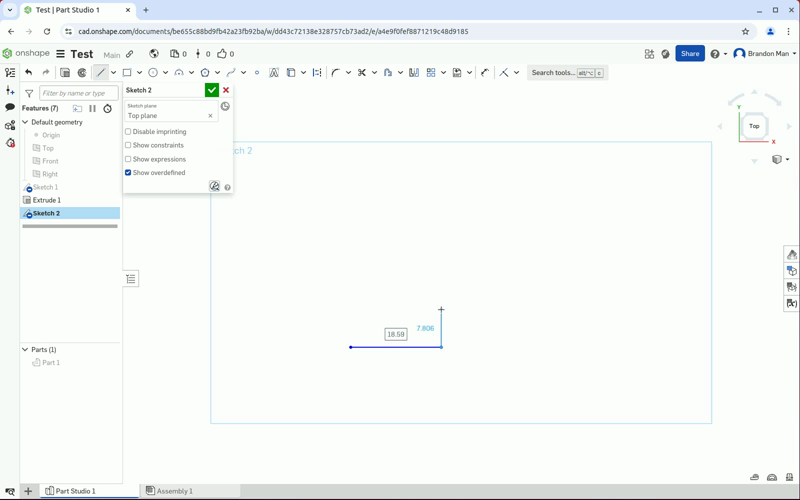
key_down(shift)
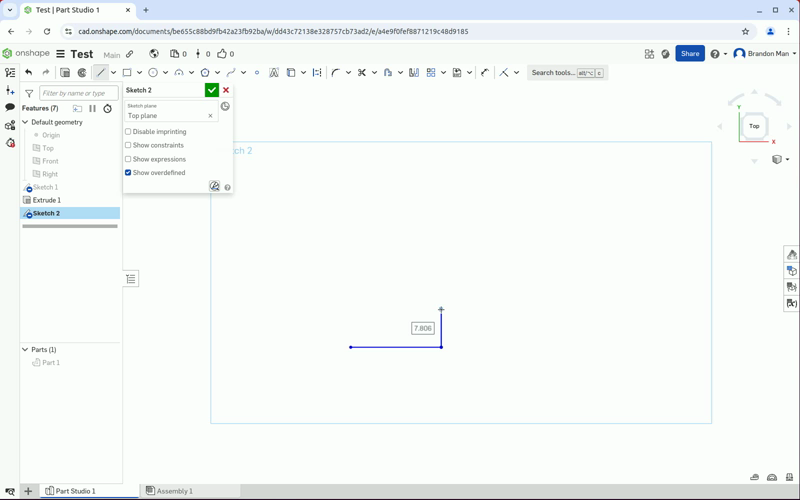
mouse_move(350, 309)
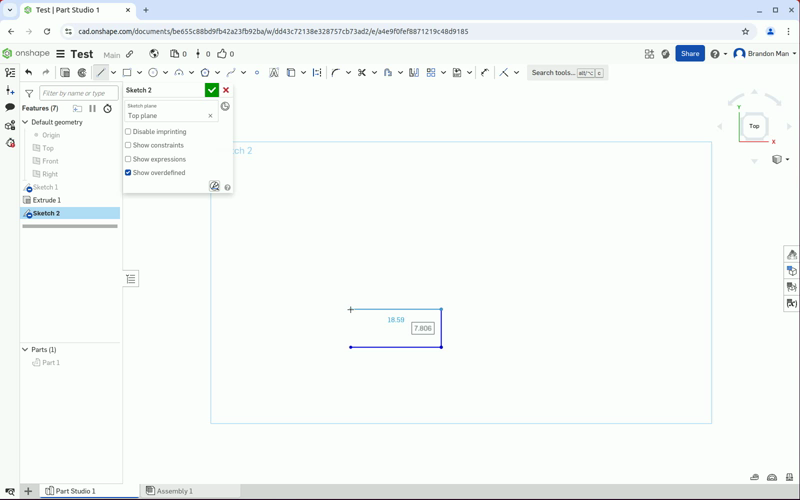
click(350, 309)
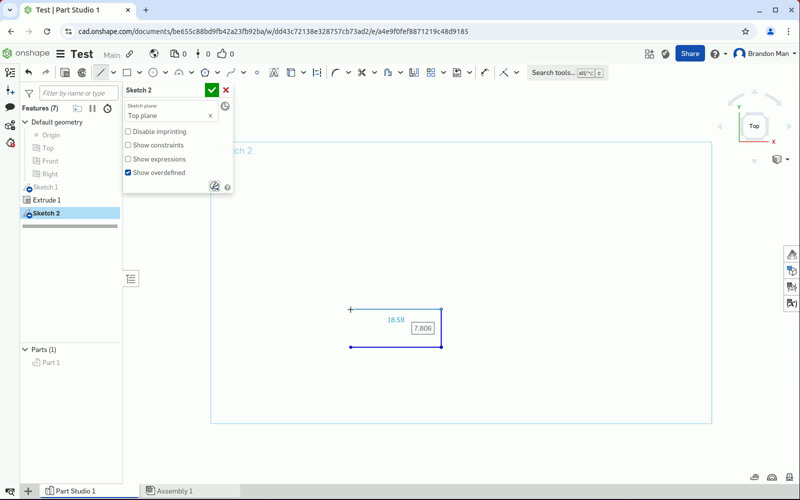
key_up(shift)
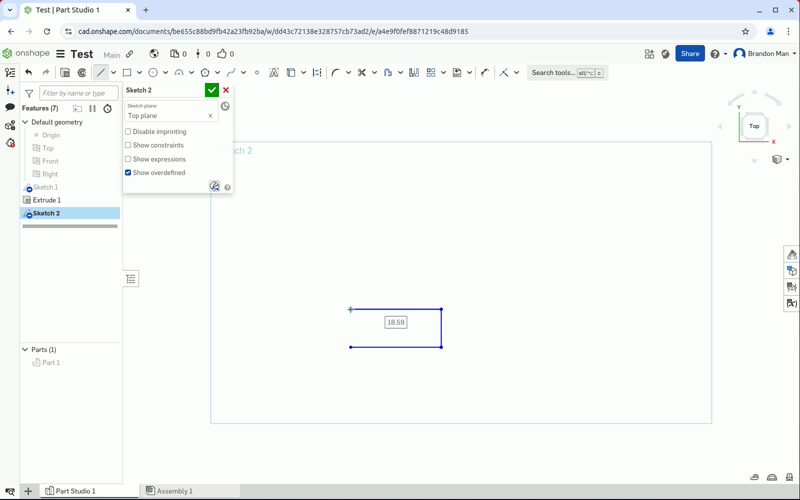
mouse_move(380, 309)
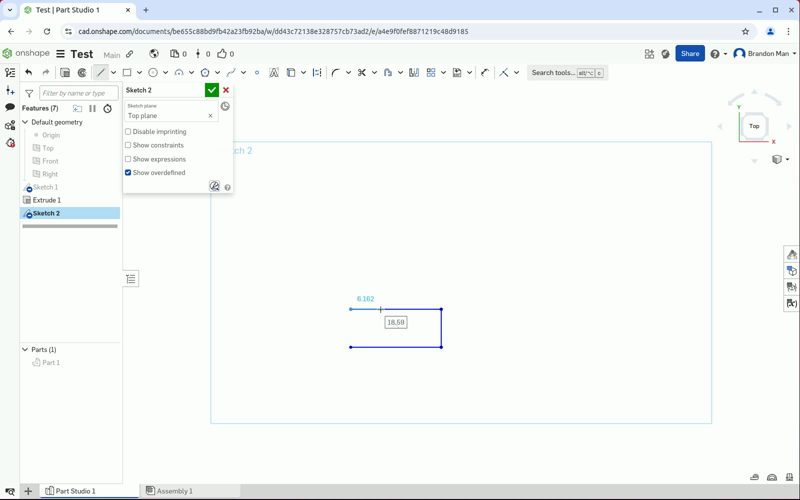
key_down(shift)
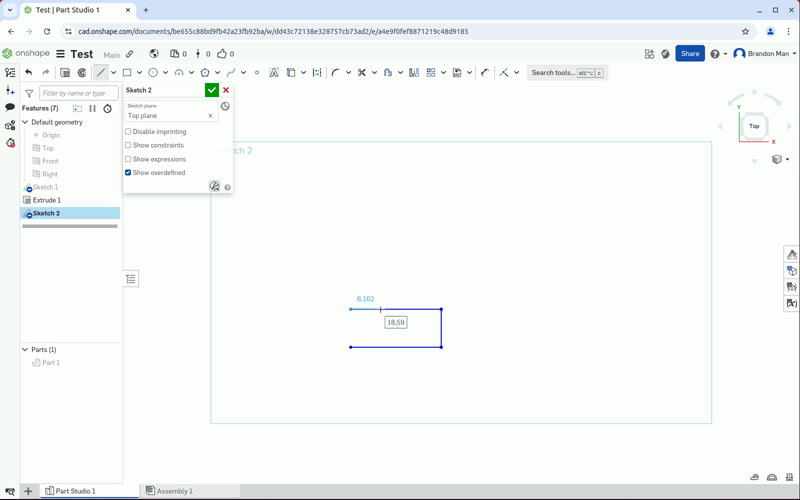
mouse_move(350, 347)
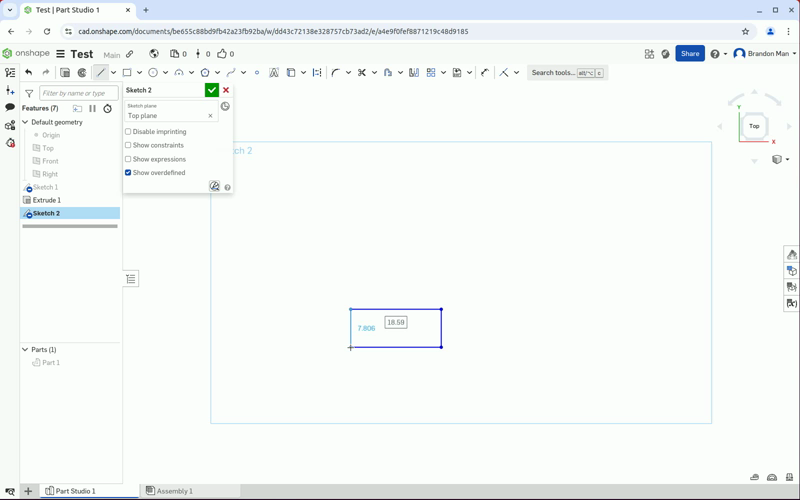
key_up(shift)
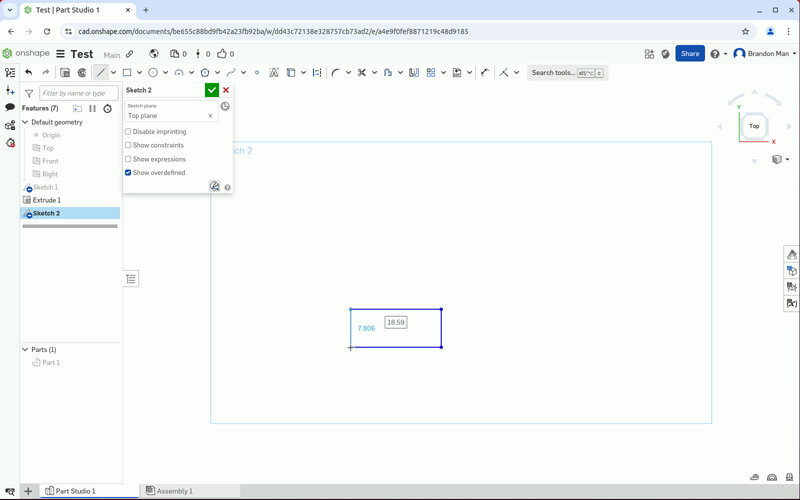
click(350, 347)
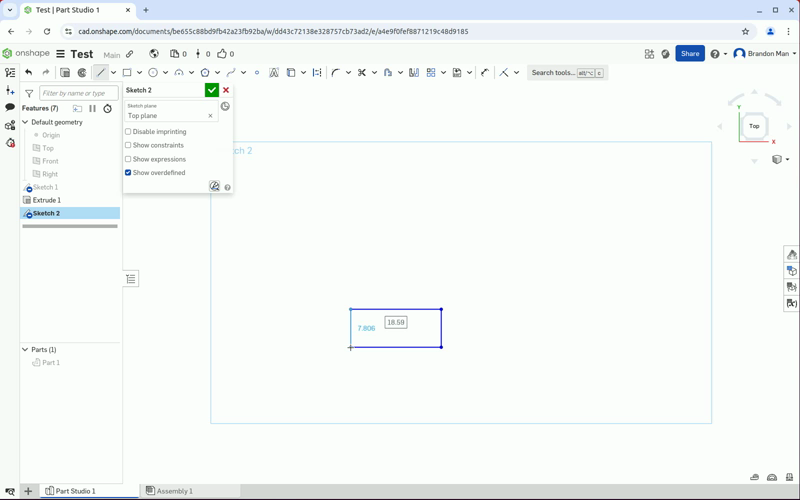
key(esc)
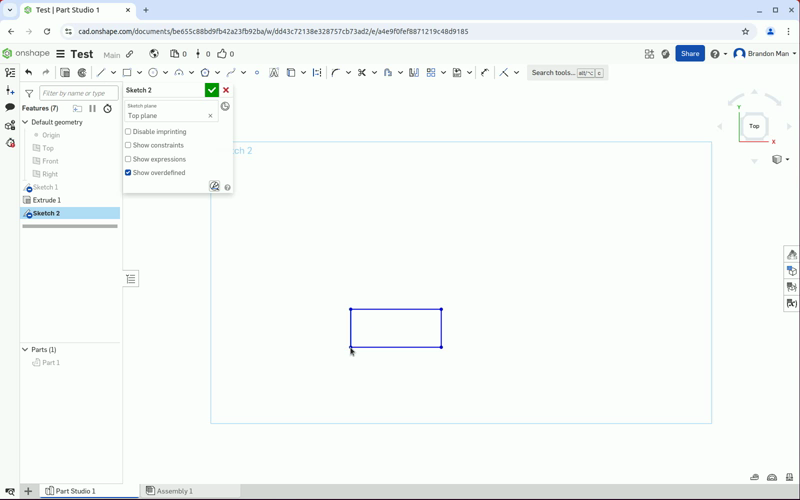
mouse_move(404, 329)
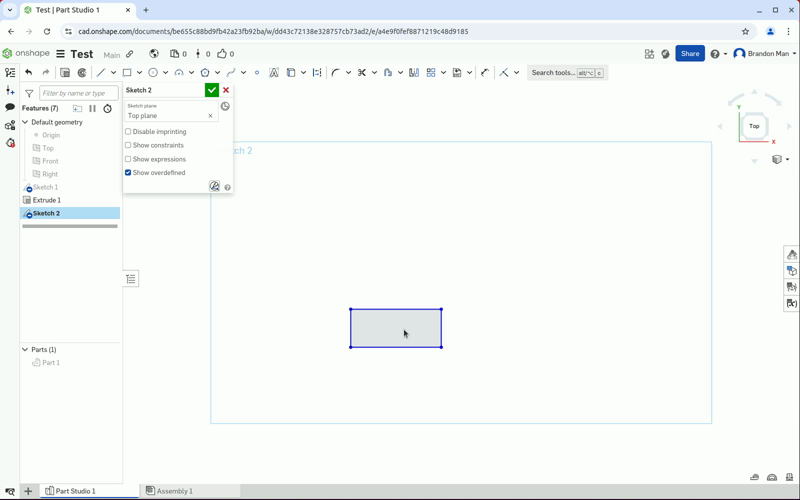
click(404, 329)
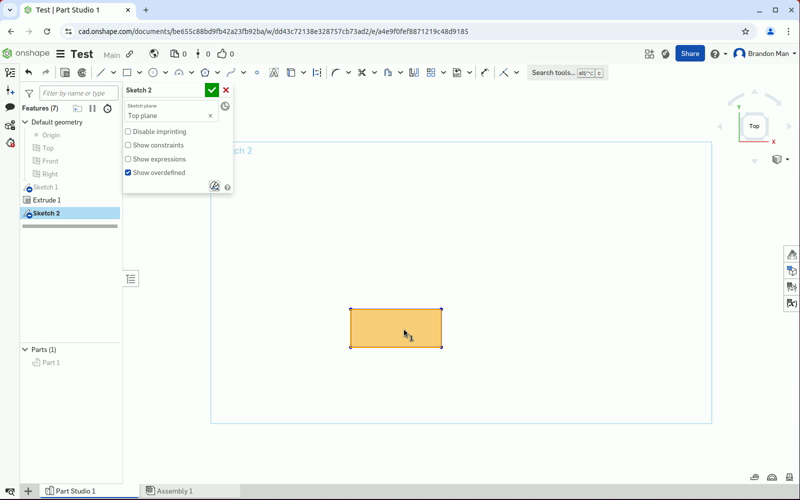
mouse_move(73, 352)
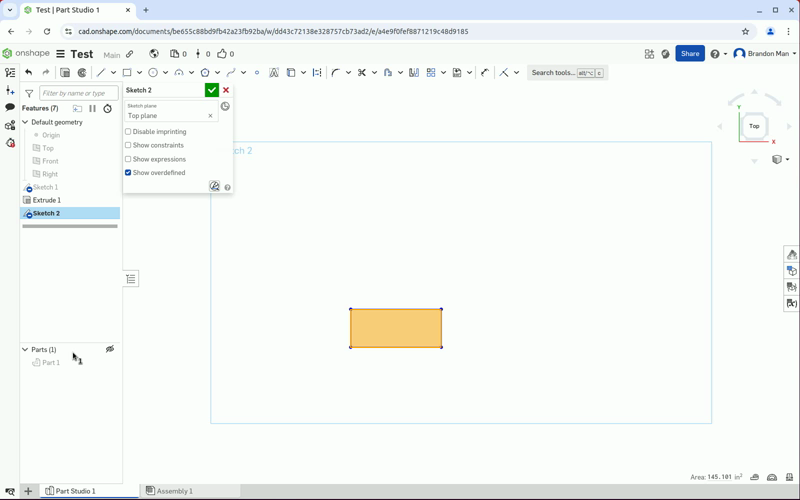
key(shift+y)
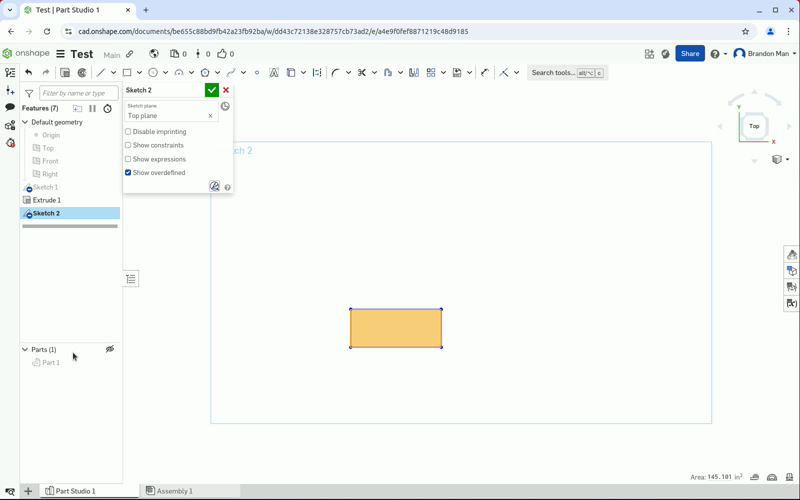
key(shift+e)
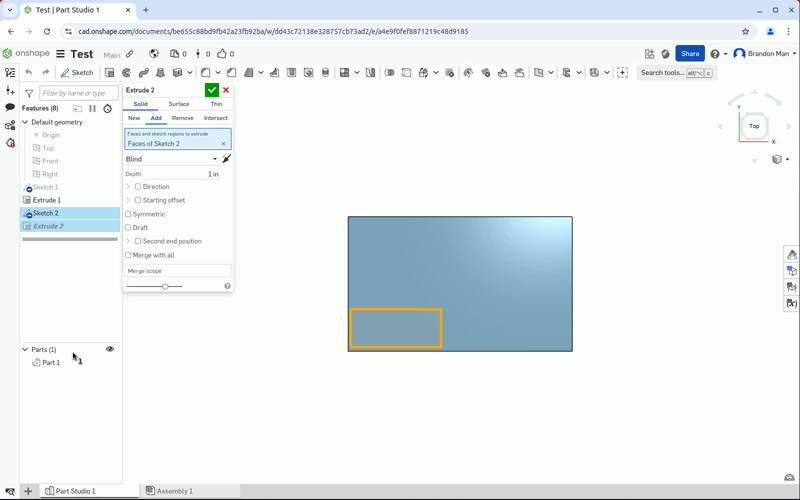
mouse_move(143, 106)
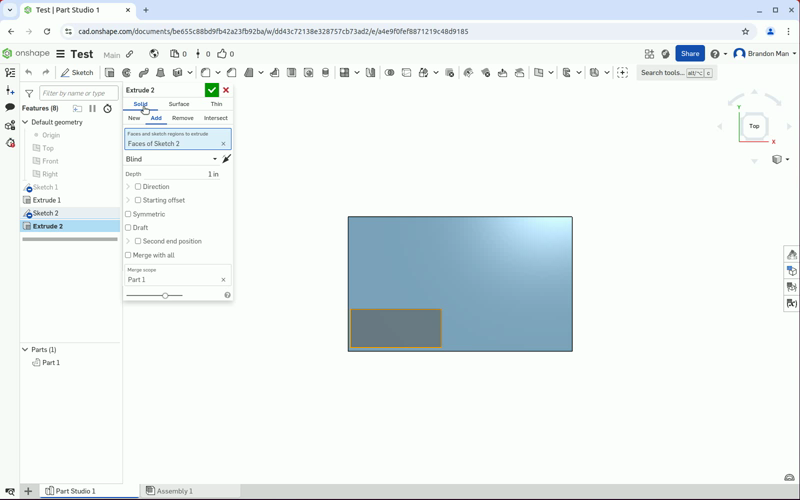
click(143, 106)
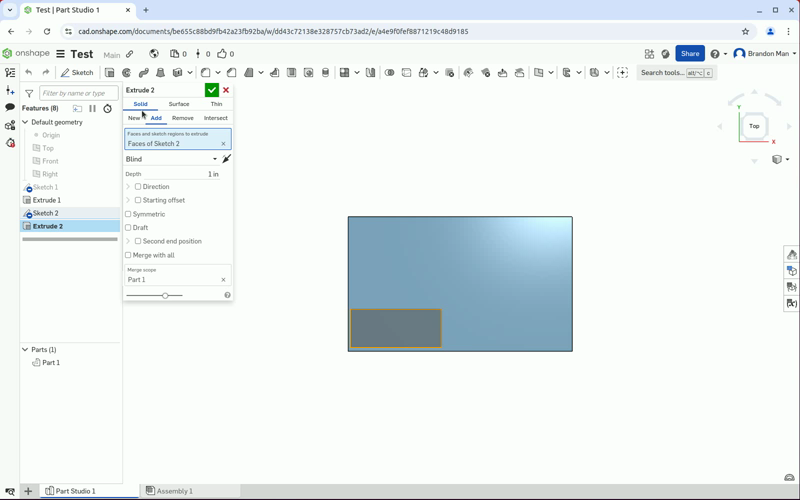
mouse_move(137, 120)
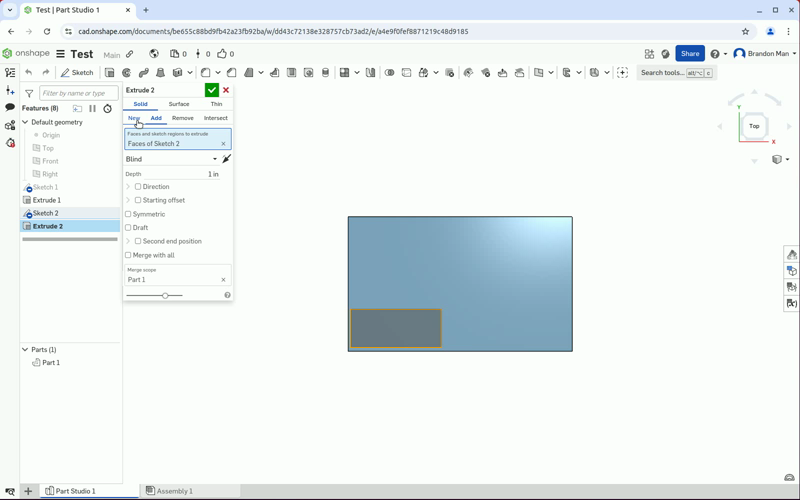
click(137, 120)
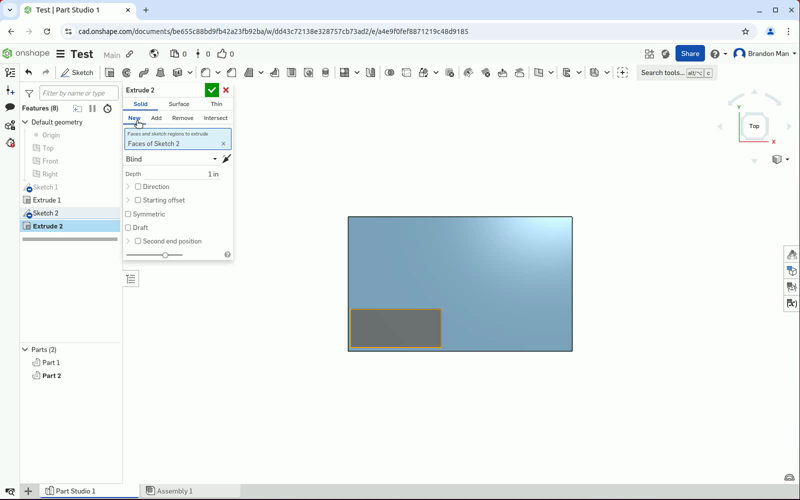
key(tab, 4)
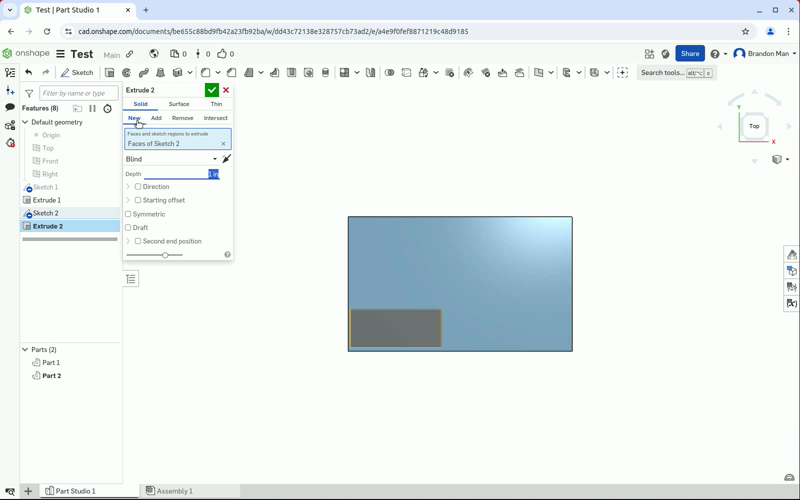
text(10.11)
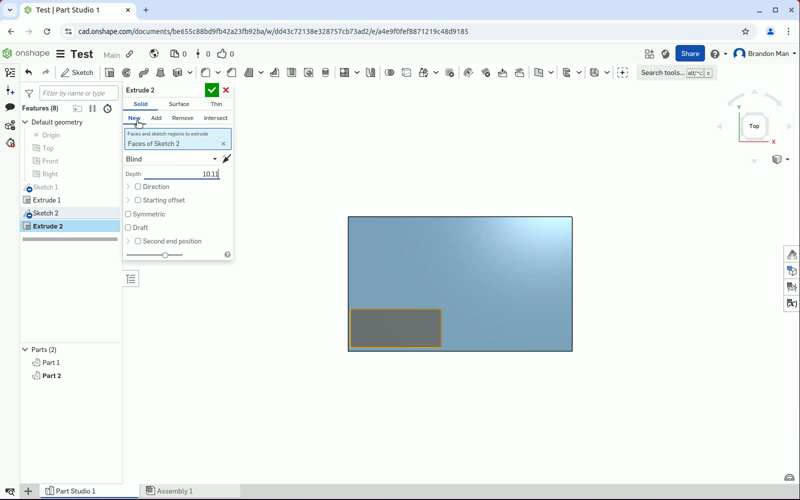
key(enter)
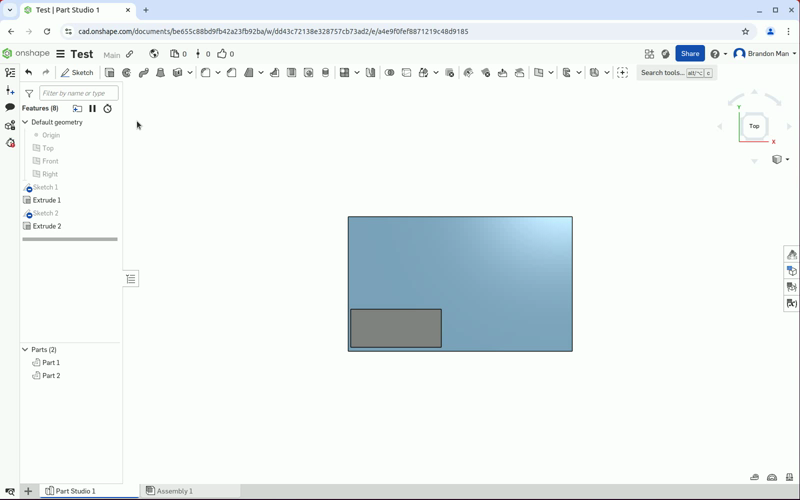
key(shift+h)
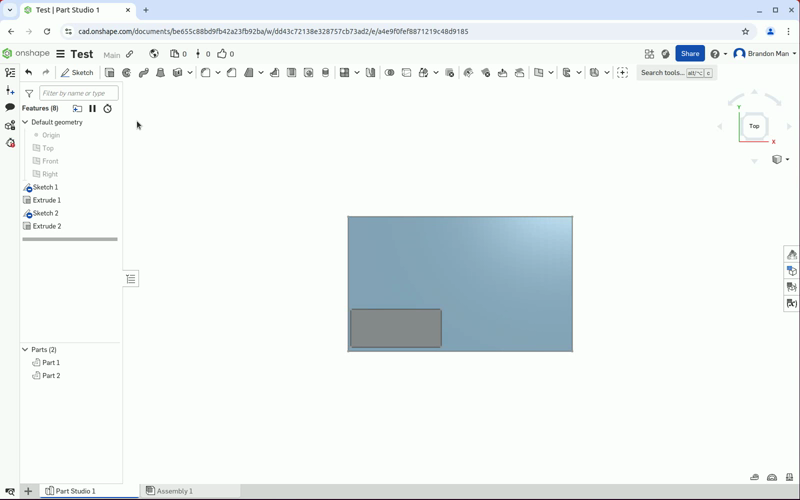
key(shift+h)
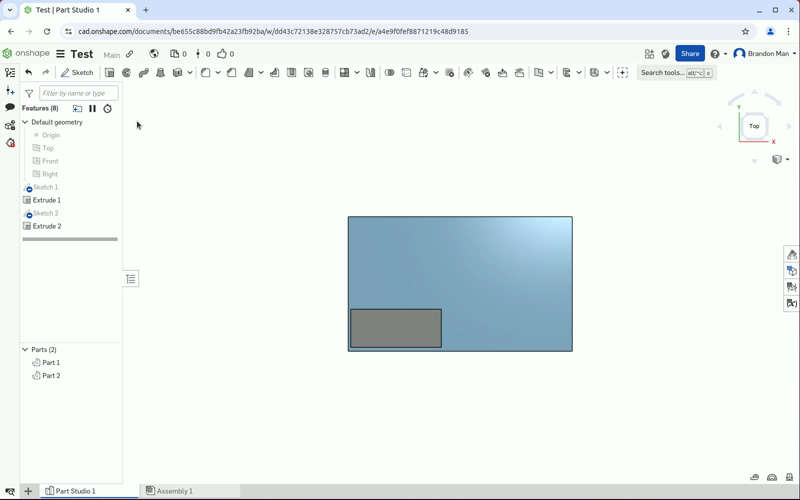
mouse_move(73, 189)
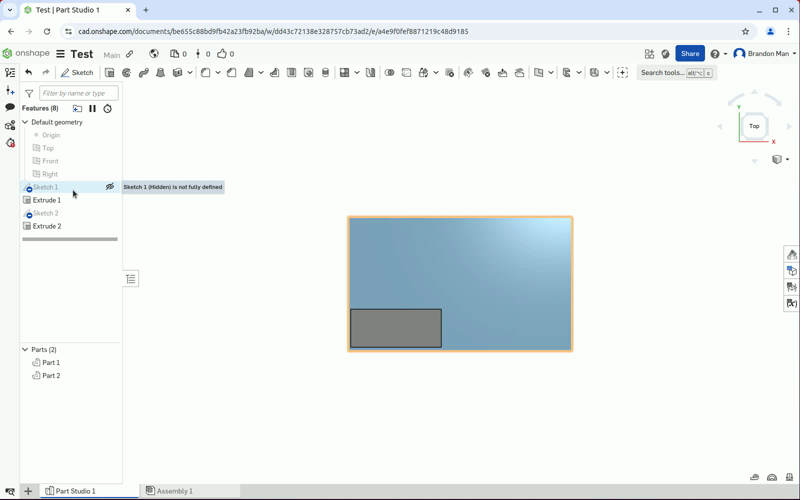
click(73, 189)
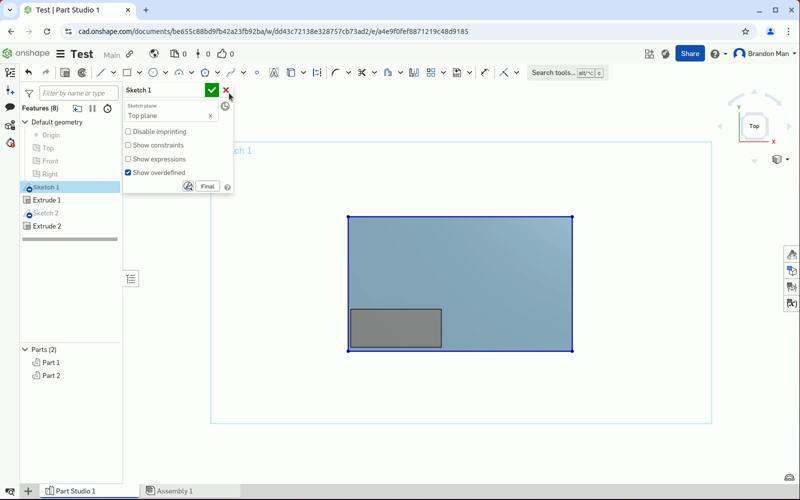
mouse_move(229, 92)
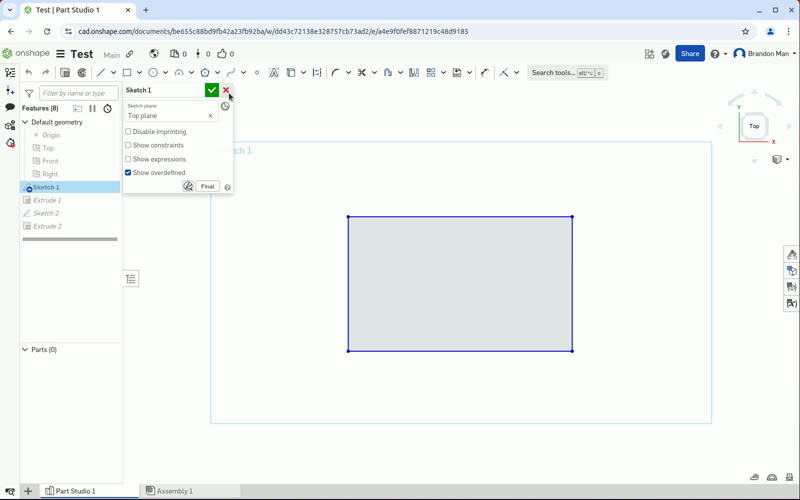
click(229, 92)
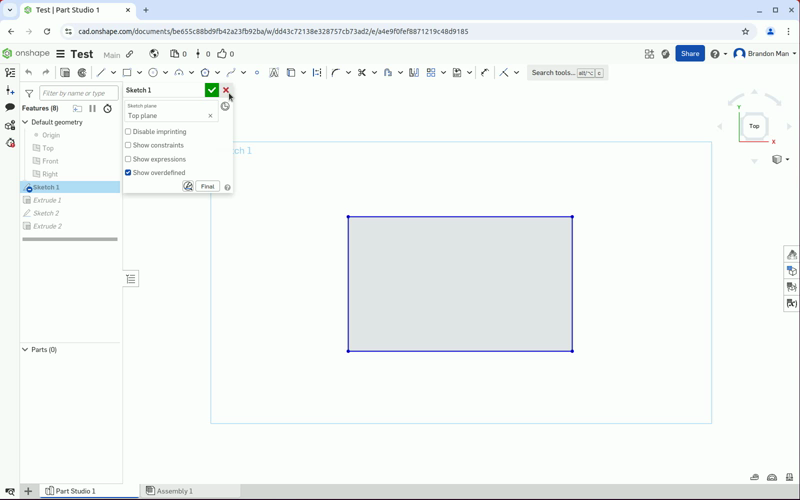
key(shift+s)
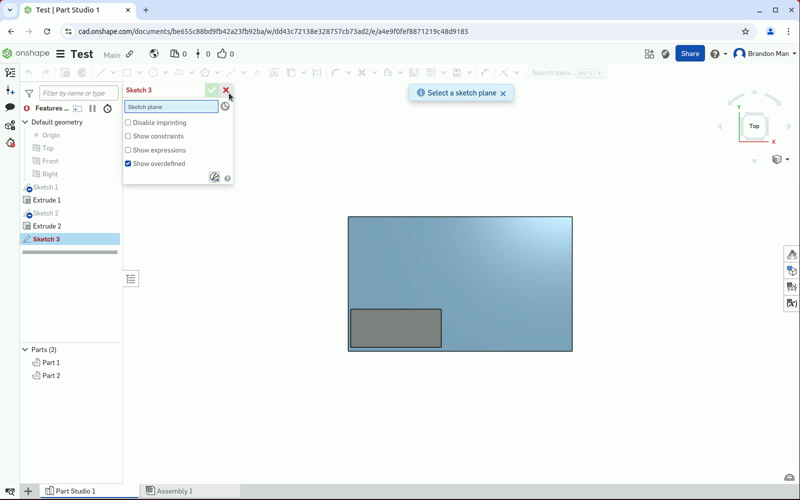
mouse_move(73, 150)
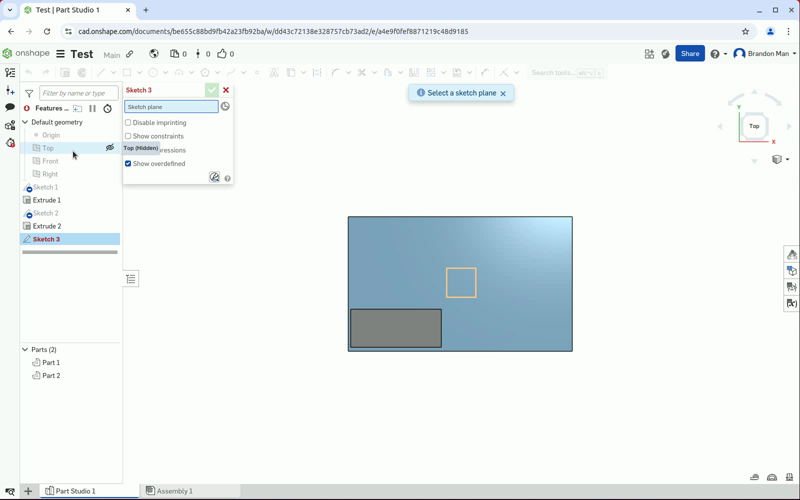
click(73, 150)
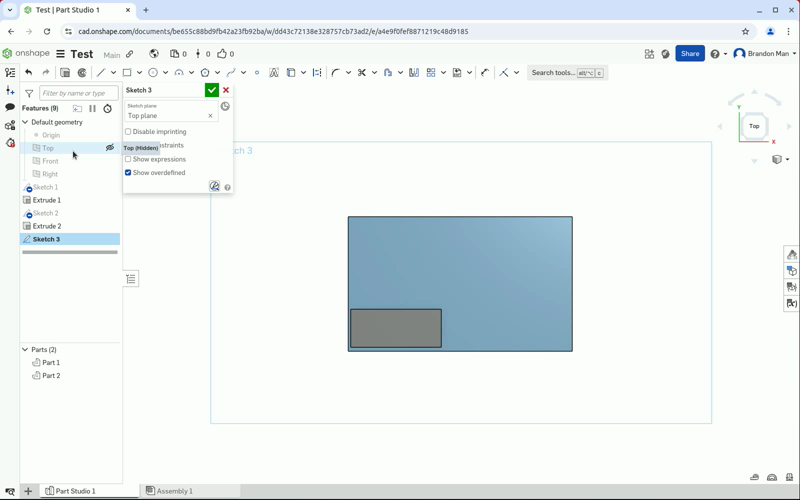
mouse_move(73, 352)
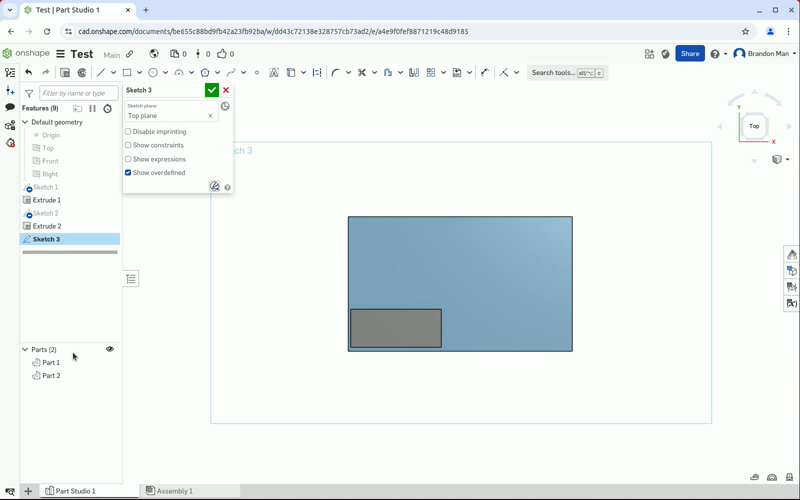
key(y)
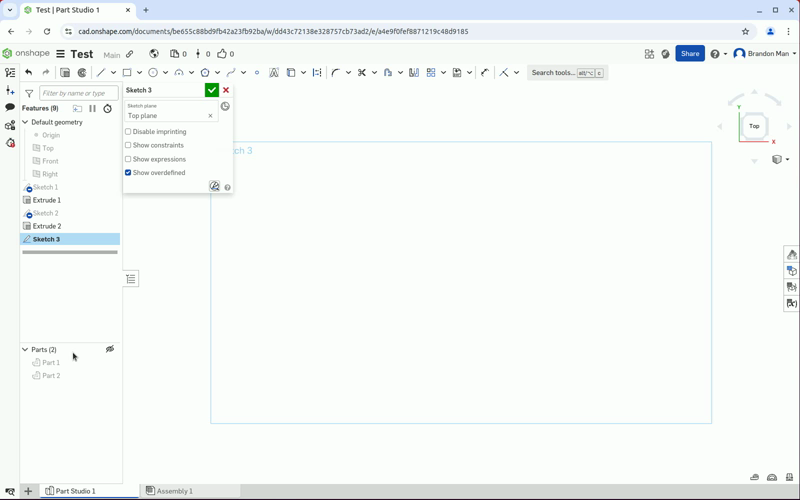
key(l)
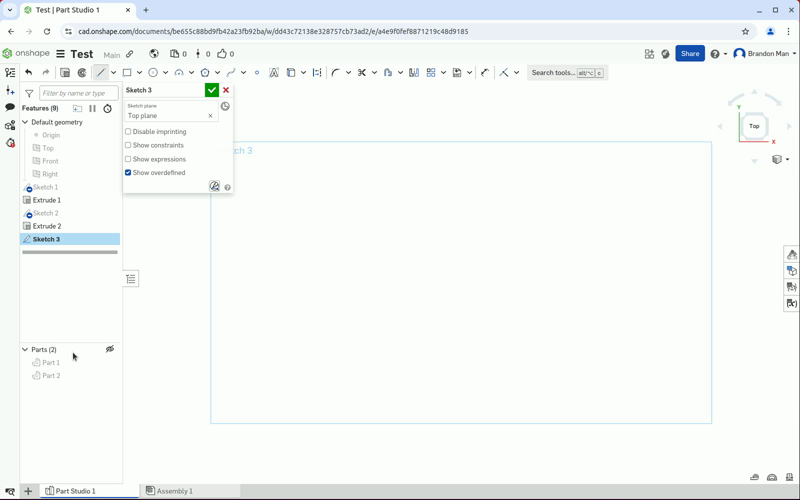
key_down(shift)
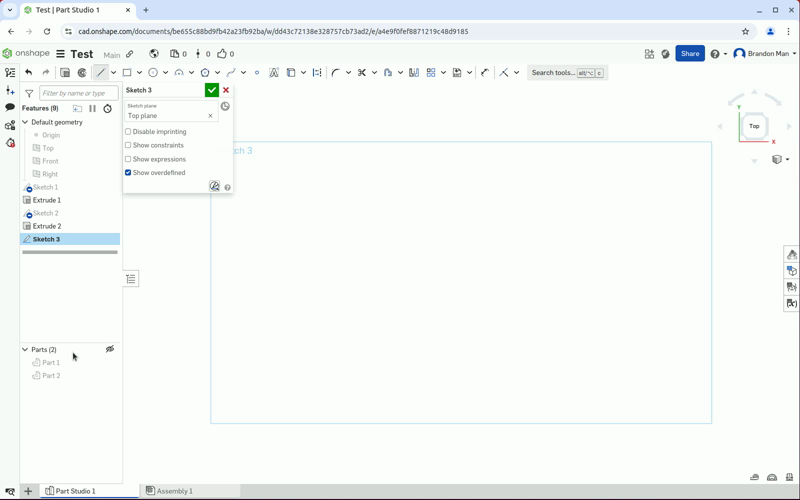
mouse_move(521, 282)
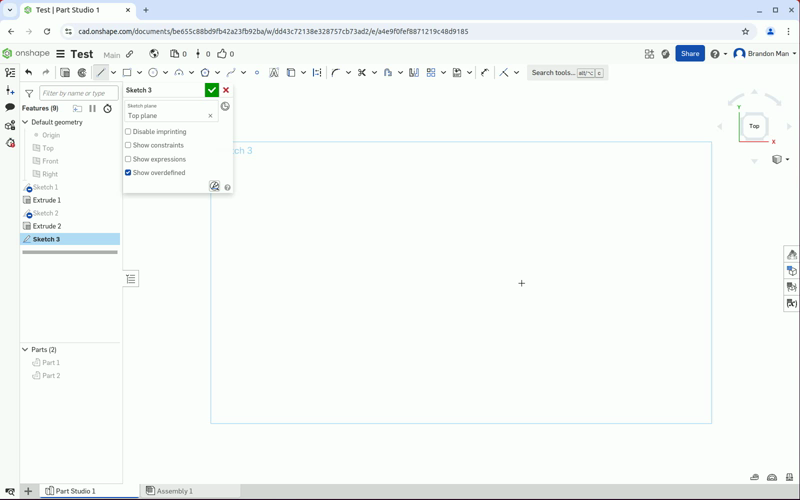
click(521, 282)
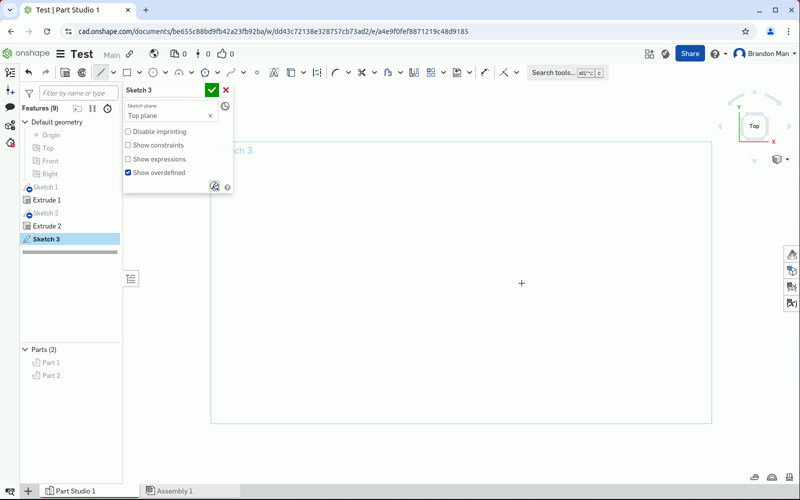
key_up(shift)
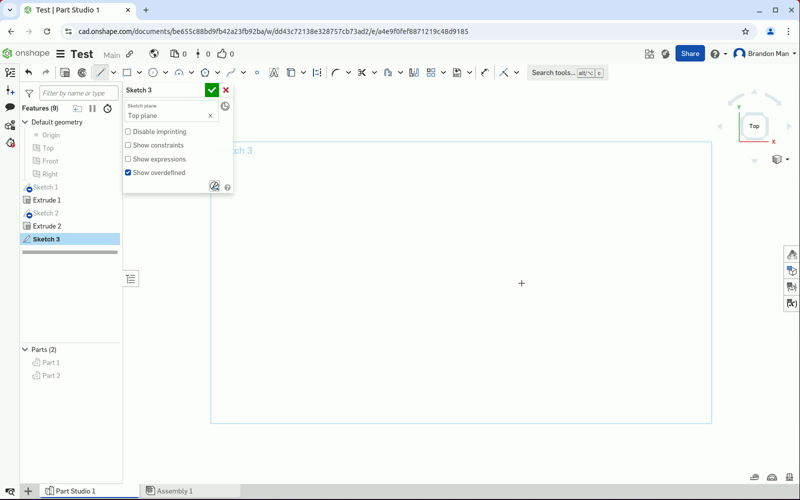
key_down(shift)
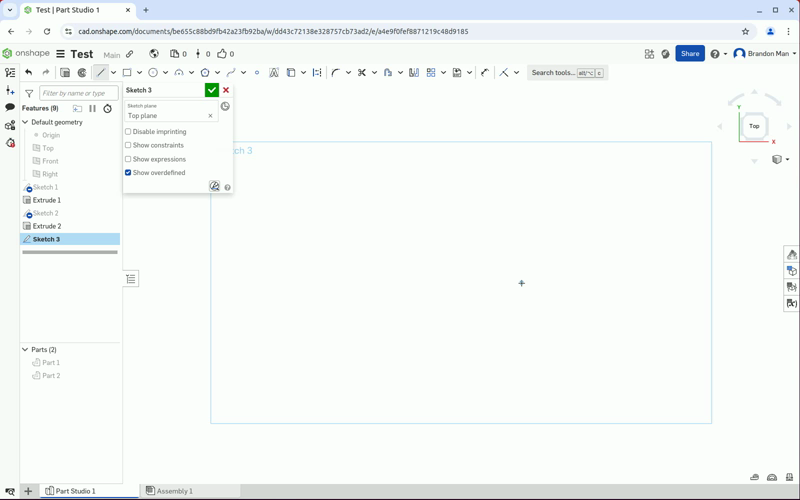
mouse_move(551, 282)
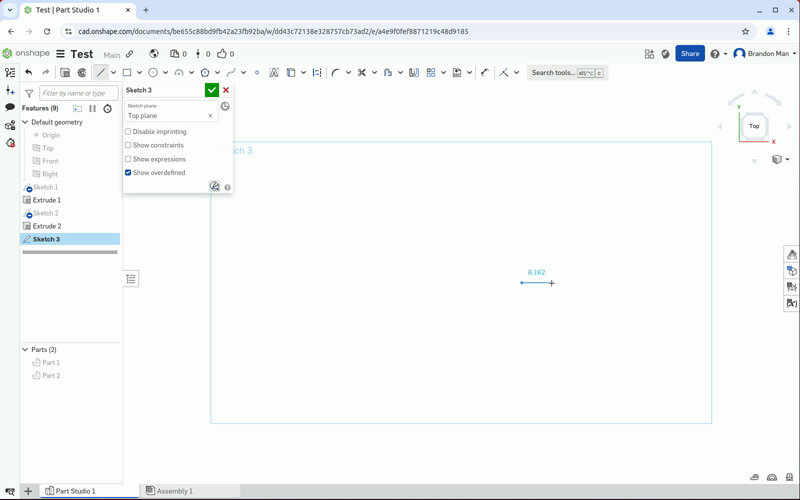
mouse_move(571, 282)
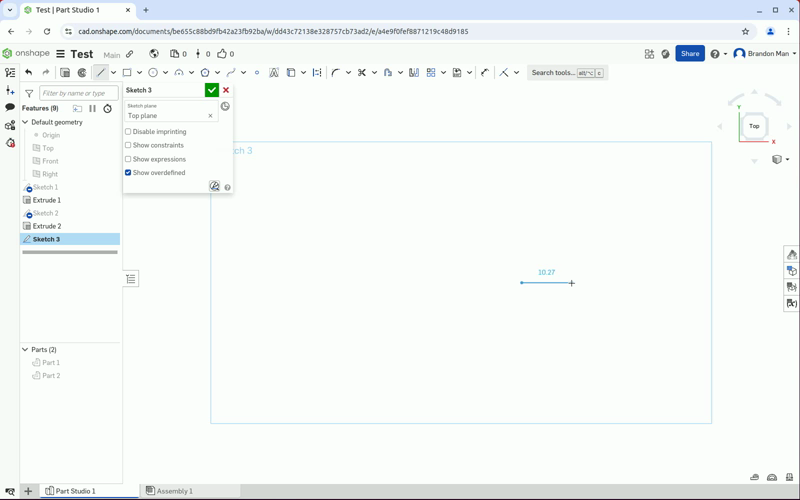
click(571, 282)
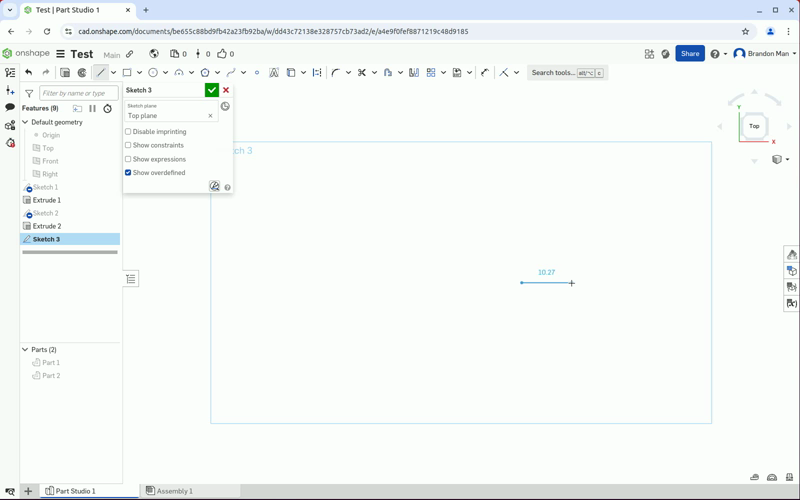
key_up(shift)
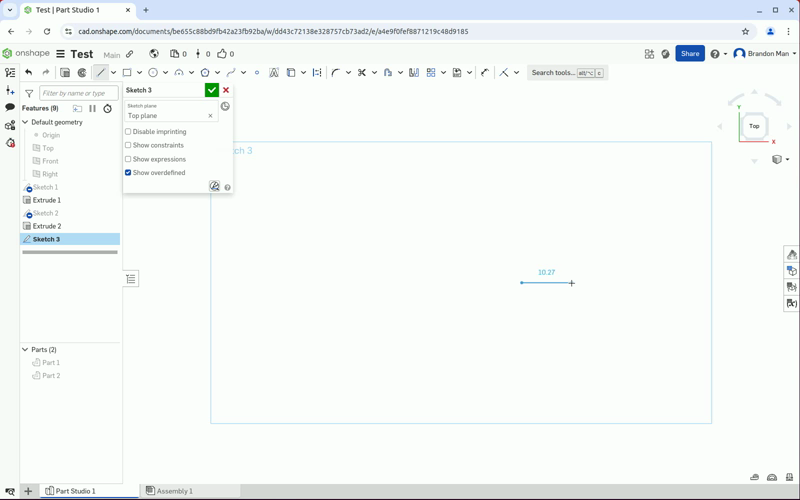
key_down(shift)
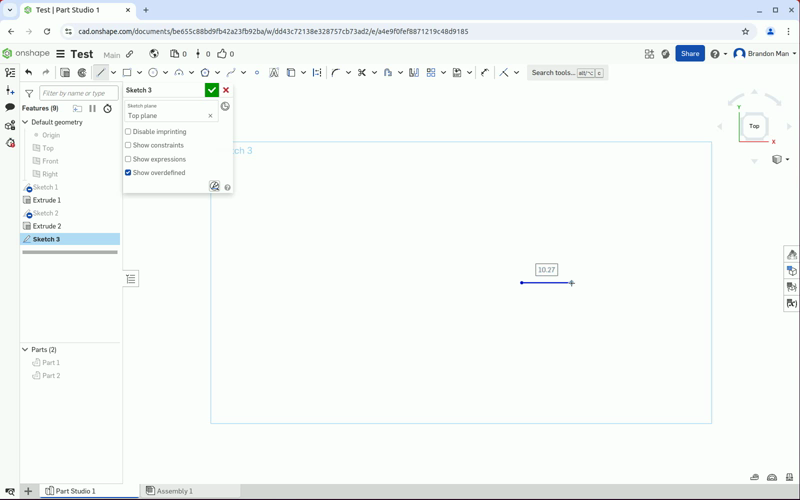
mouse_move(589, 282)
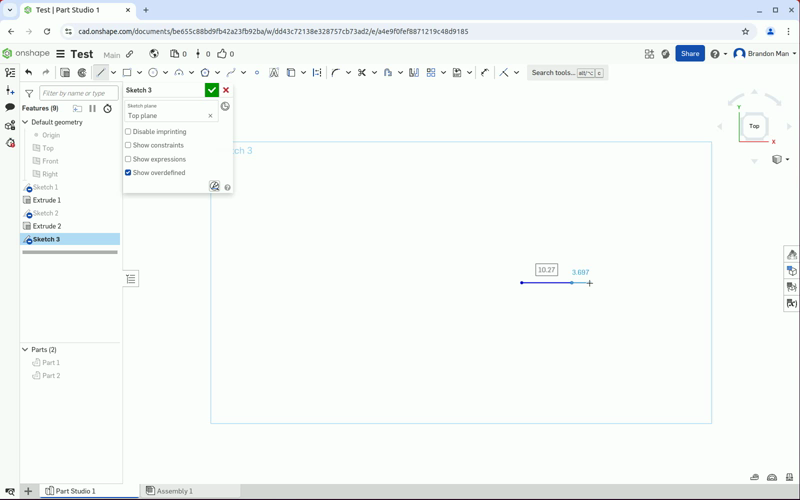
mouse_move(571, 248)
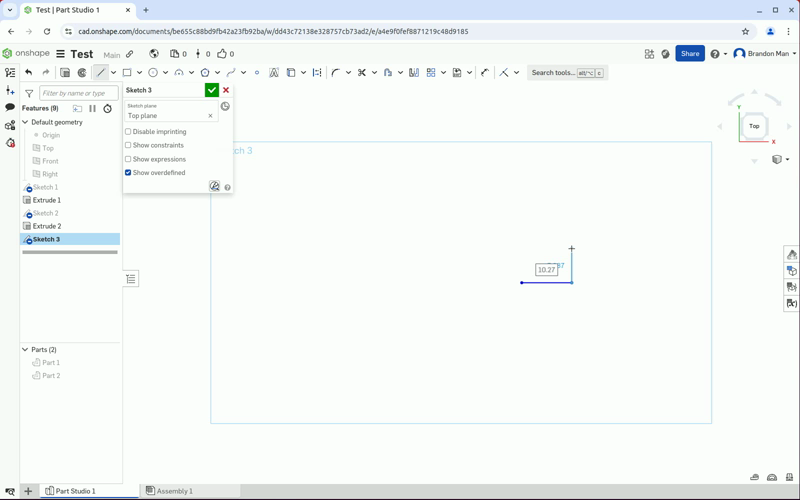
click(571, 248)
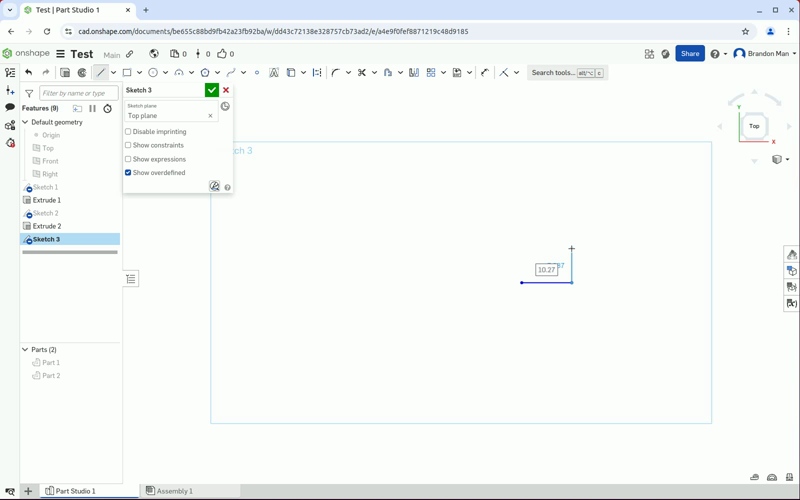
key_up(shift)
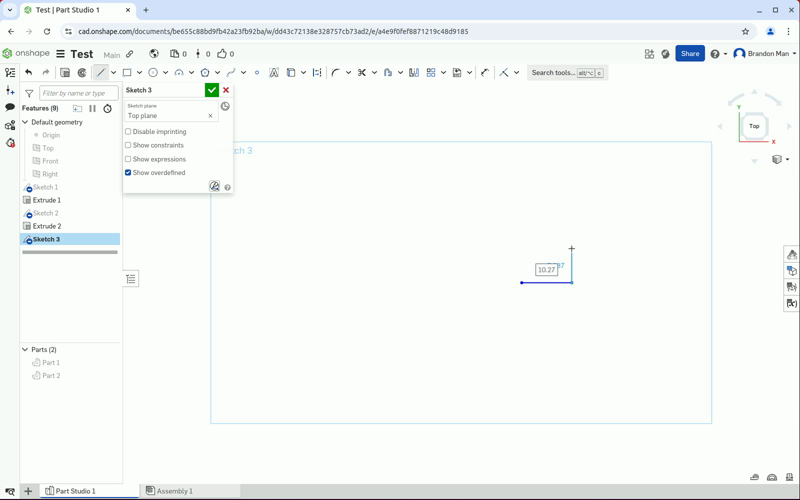
key_down(shift)
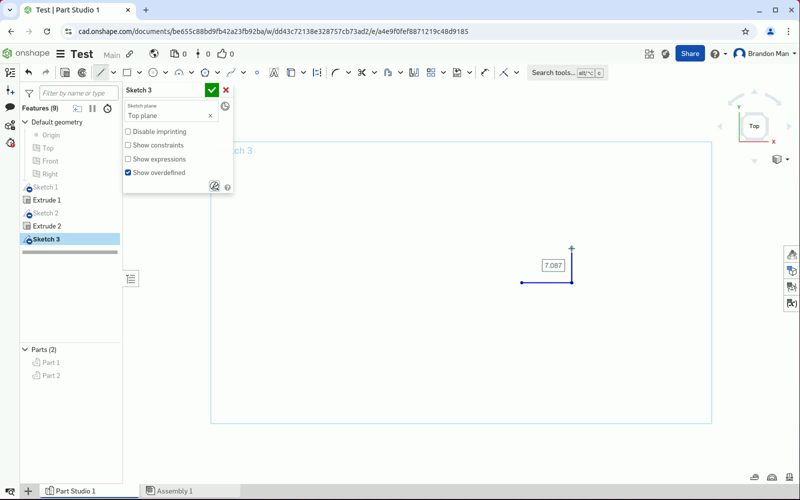
mouse_move(589, 248)
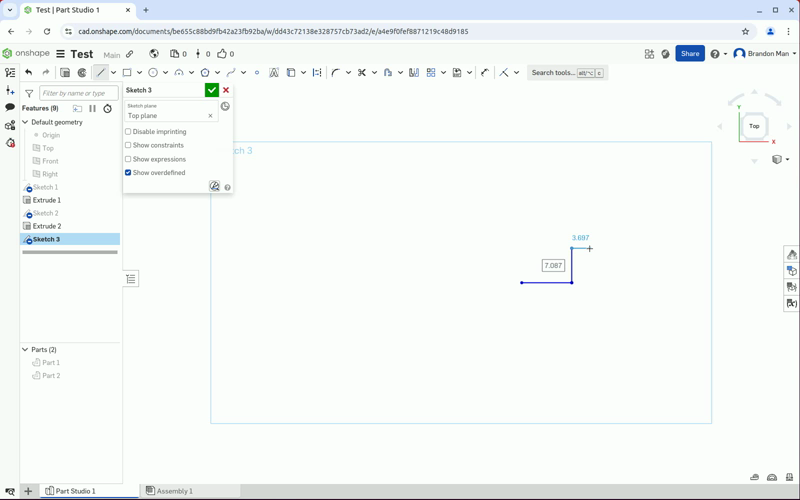
mouse_move(521, 248)
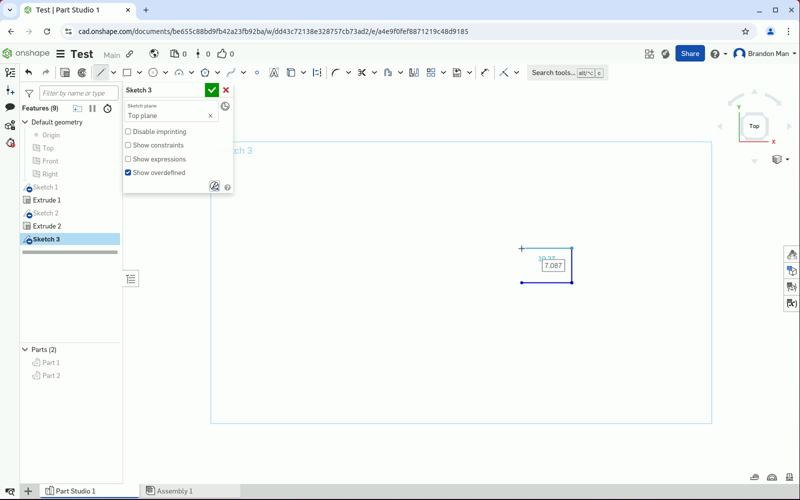
click(521, 248)
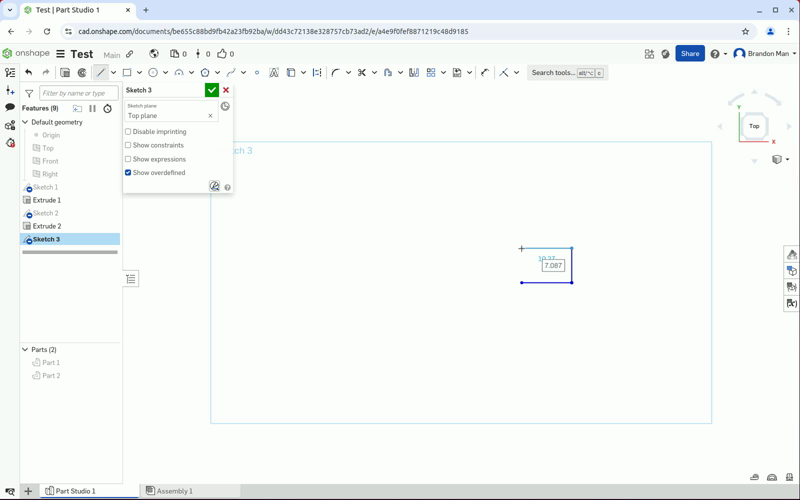
key_up(shift)
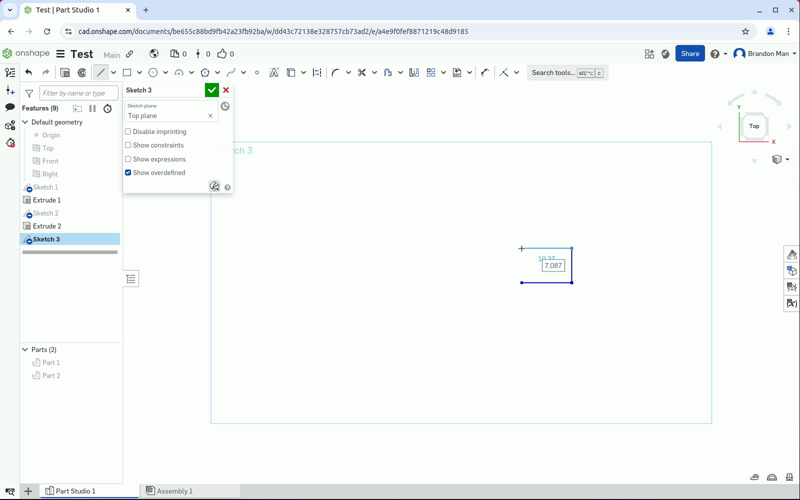
mouse_move(551, 248)
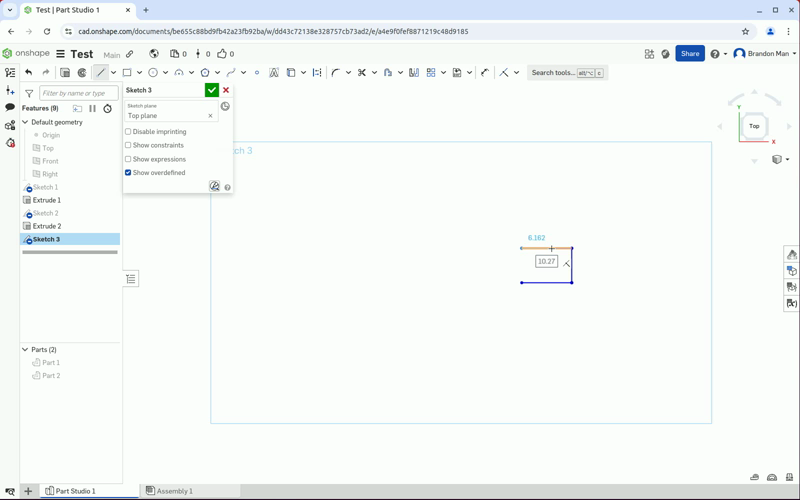
key_down(shift)
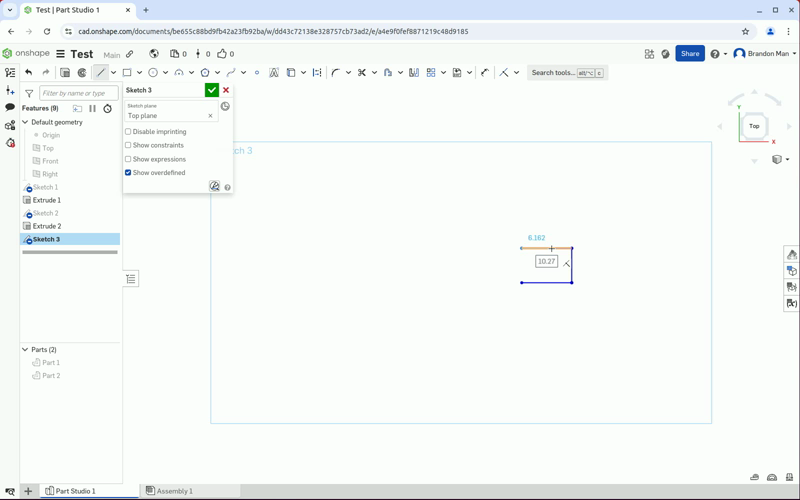
mouse_move(521, 282)
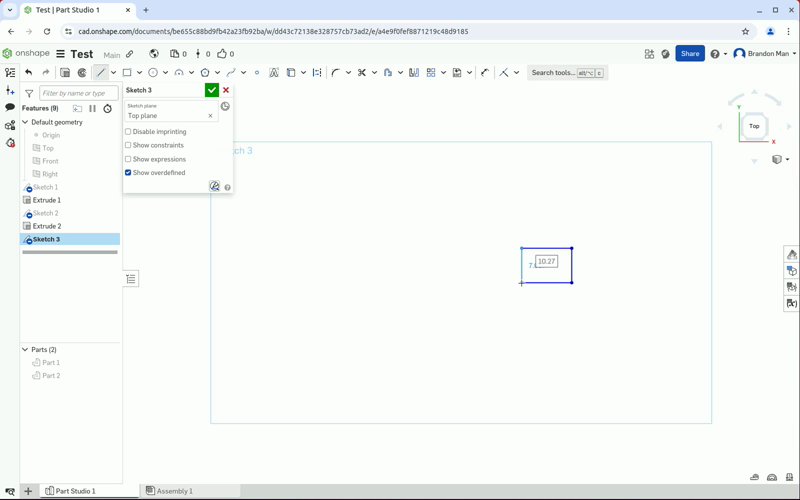
key_up(shift)
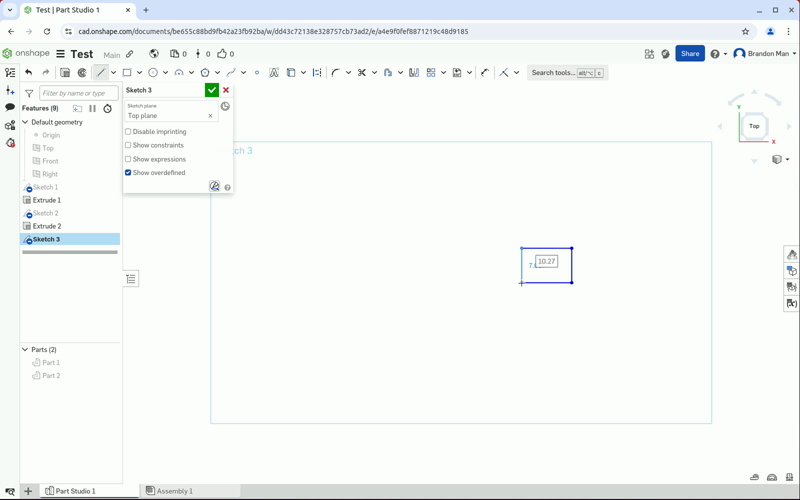
click(521, 282)
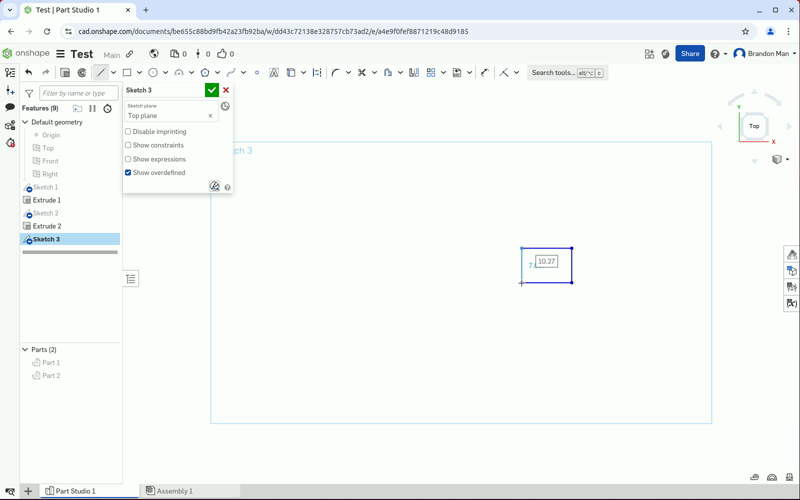
key(esc)
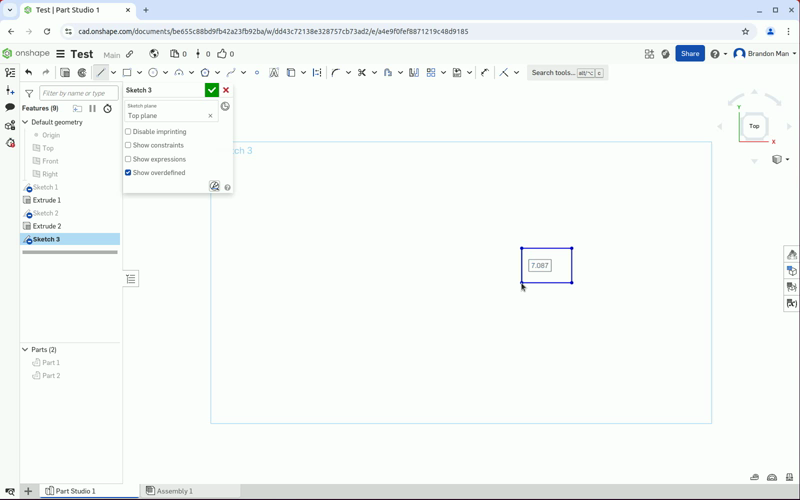
mouse_move(540, 272)
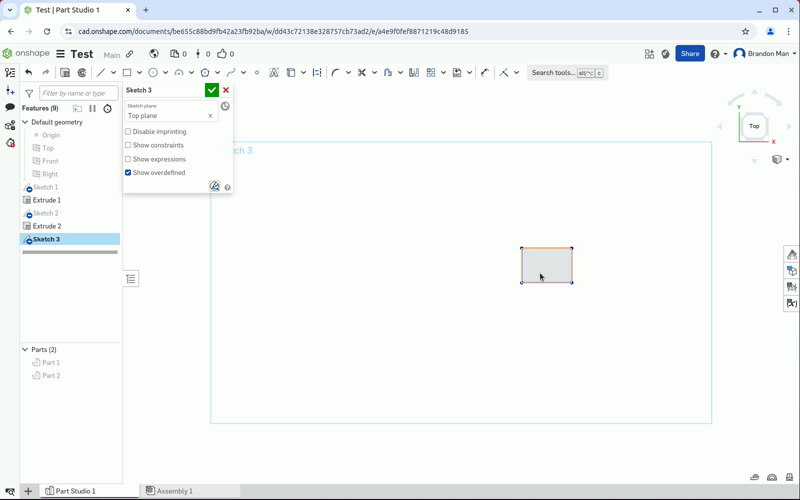
scroll(6)
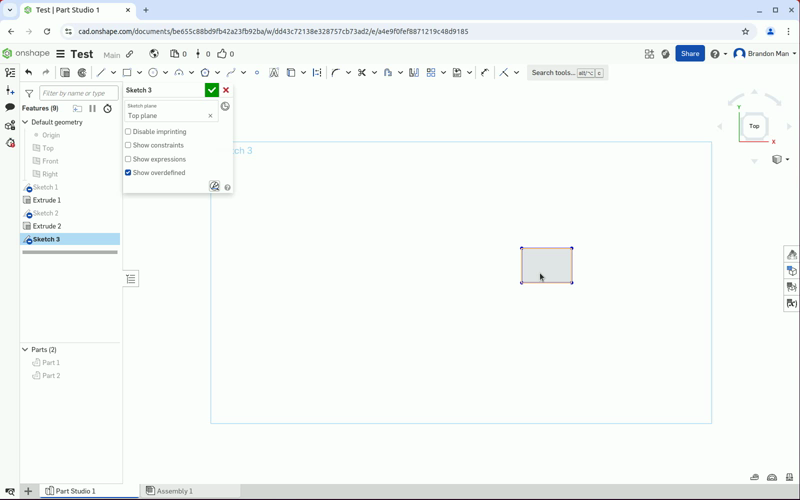
scroll(6)
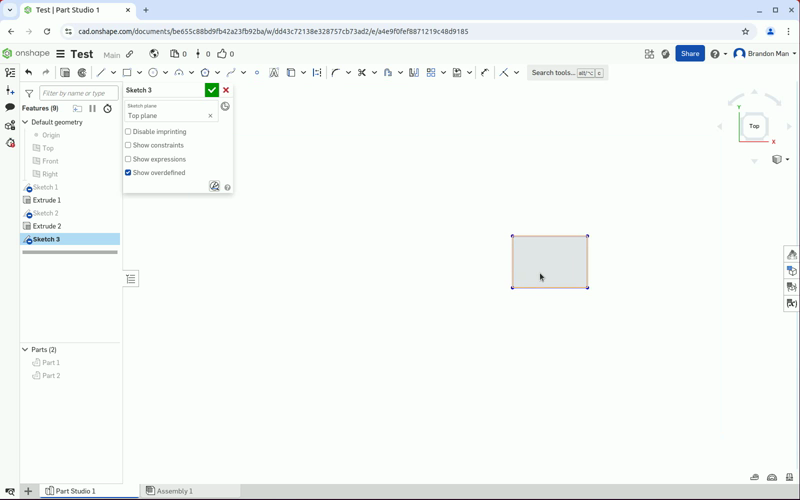
scroll(6)
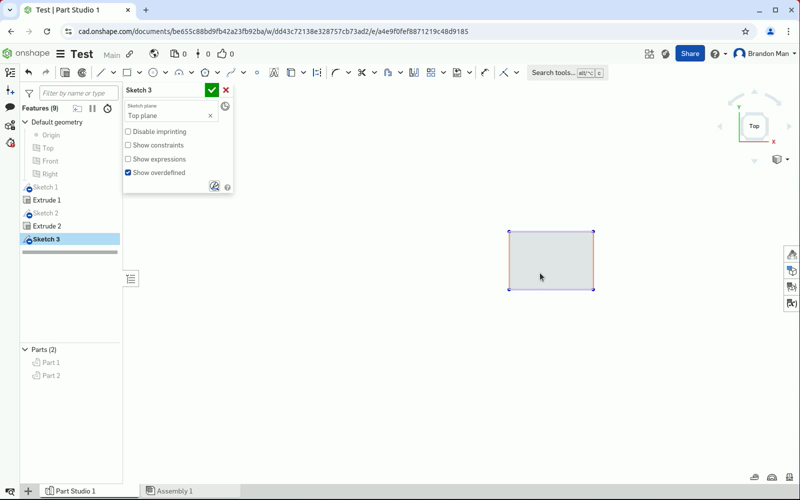
scroll(6)
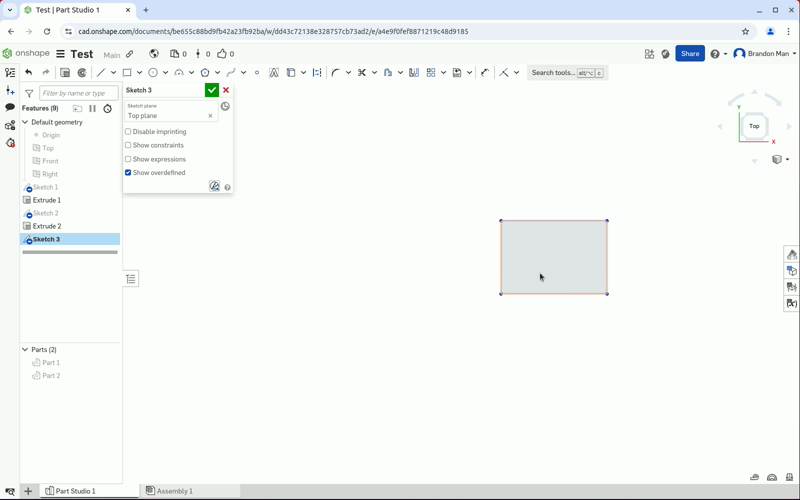
scroll(6)
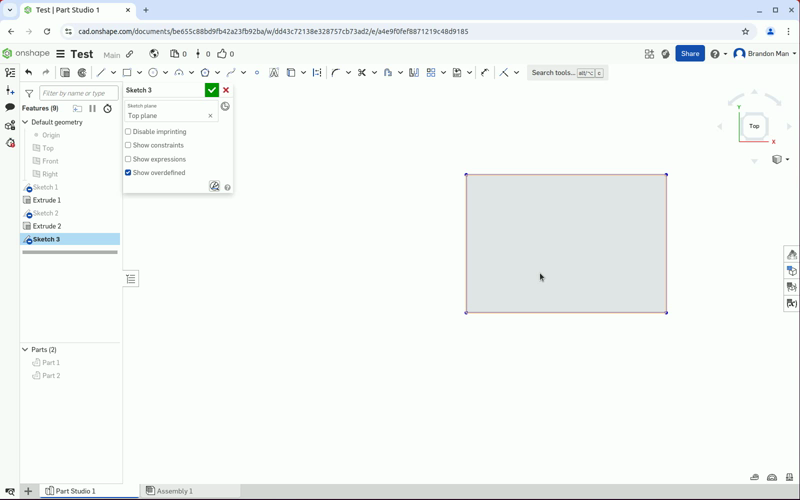
scroll(6)
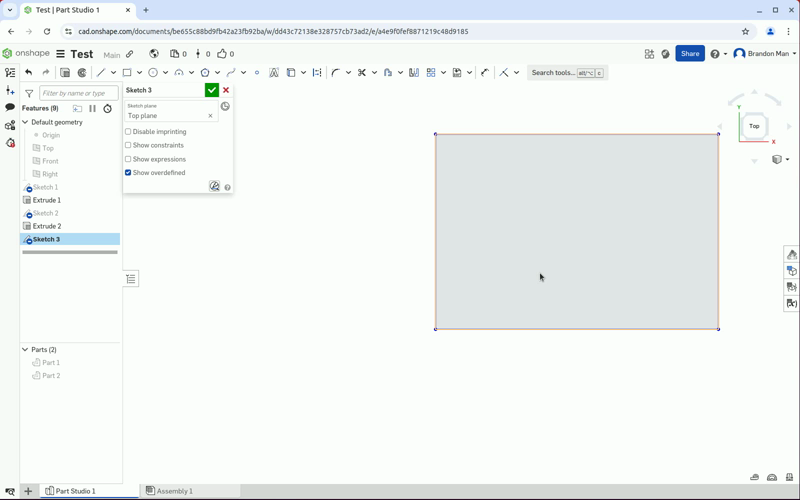
scroll(6)
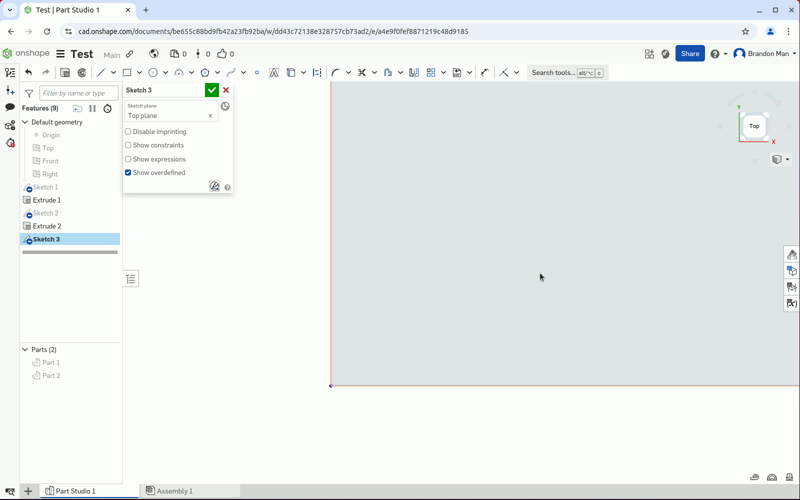
click(540, 272)
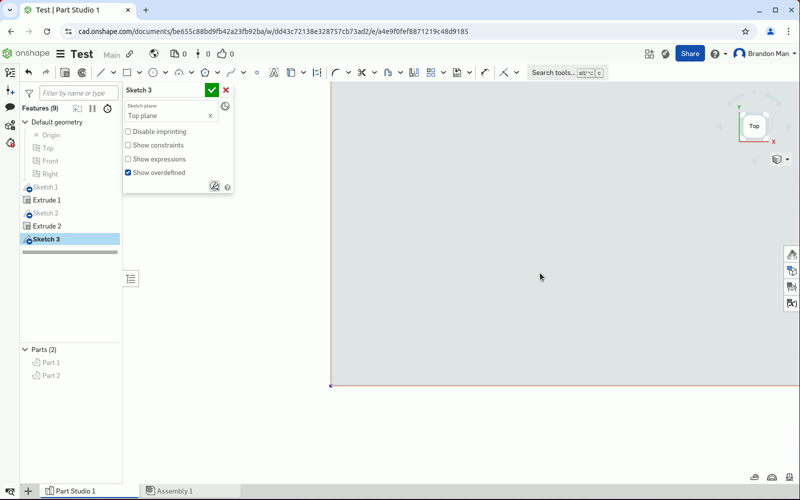
scroll(-6)
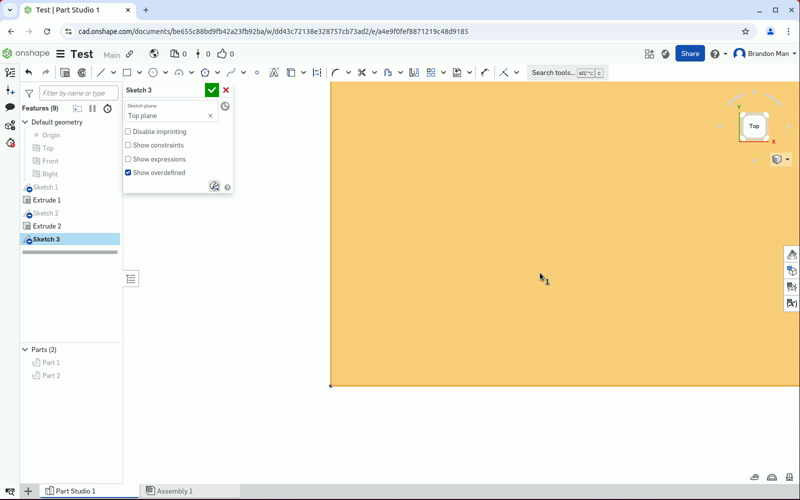
scroll(-6)
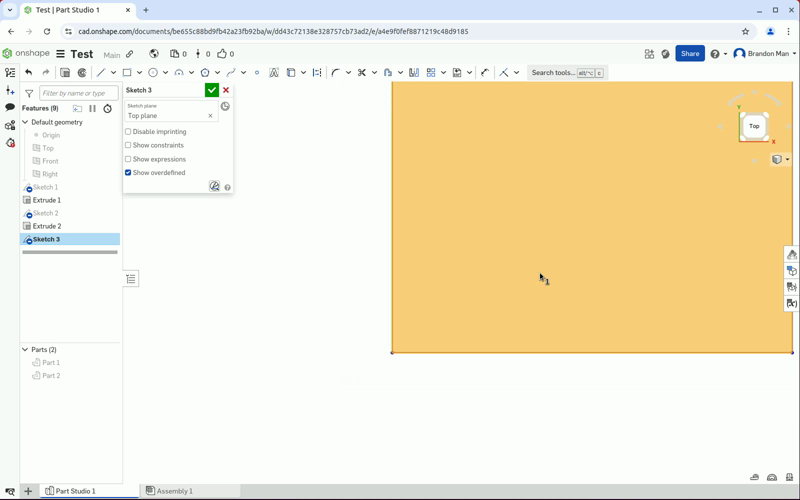
scroll(-6)
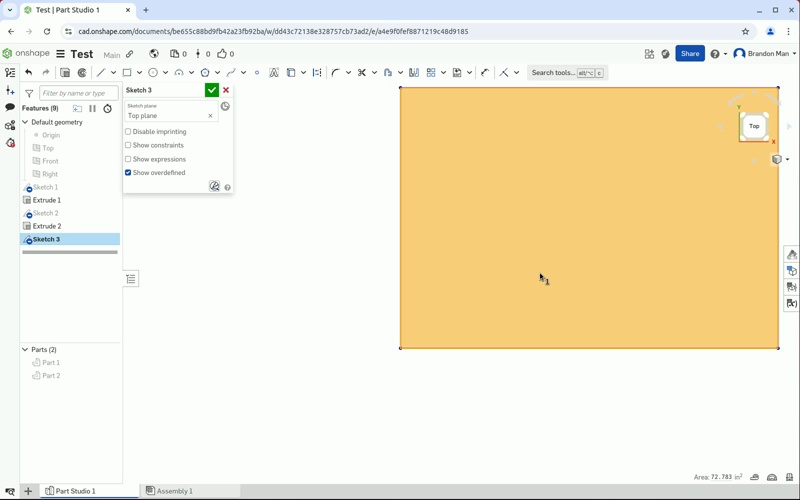
scroll(-6)
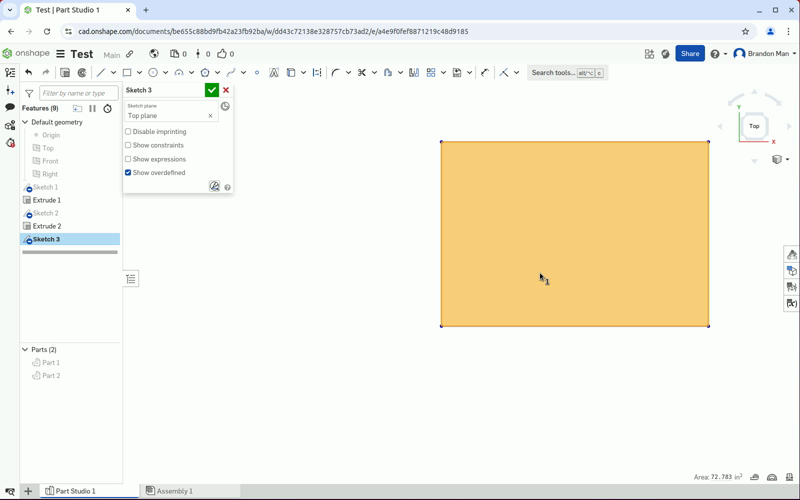
scroll(-6)
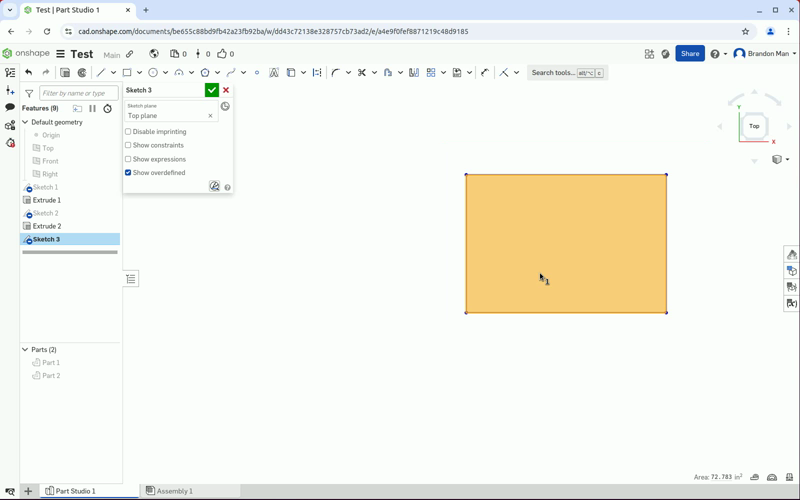
scroll(-6)
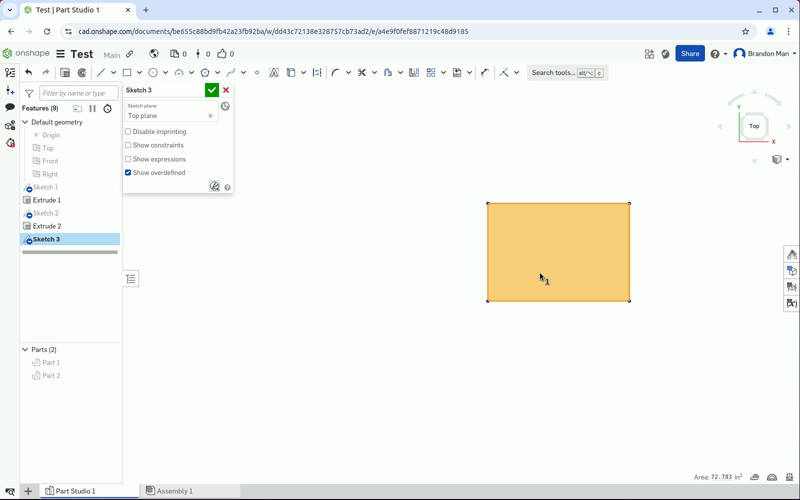
scroll(-6)
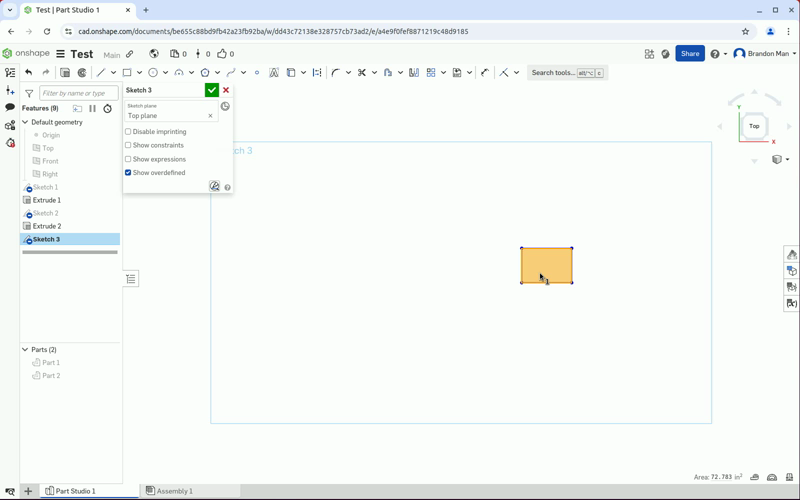
mouse_move(73, 352)
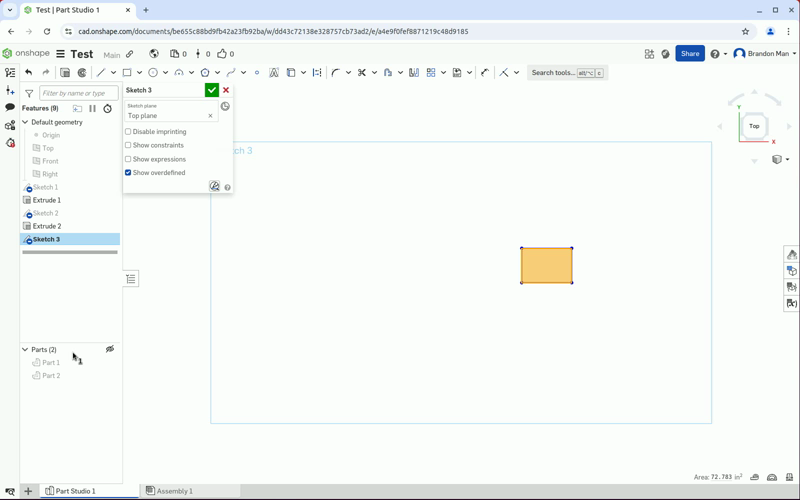
key(shift+y)
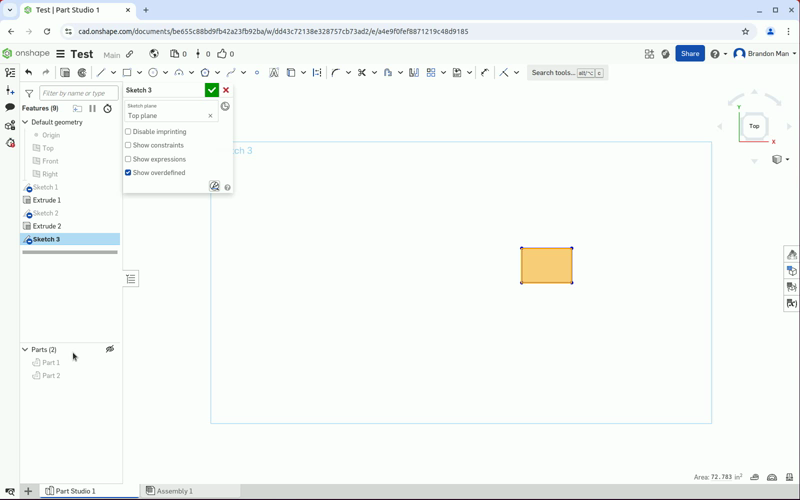
key(shift+e)
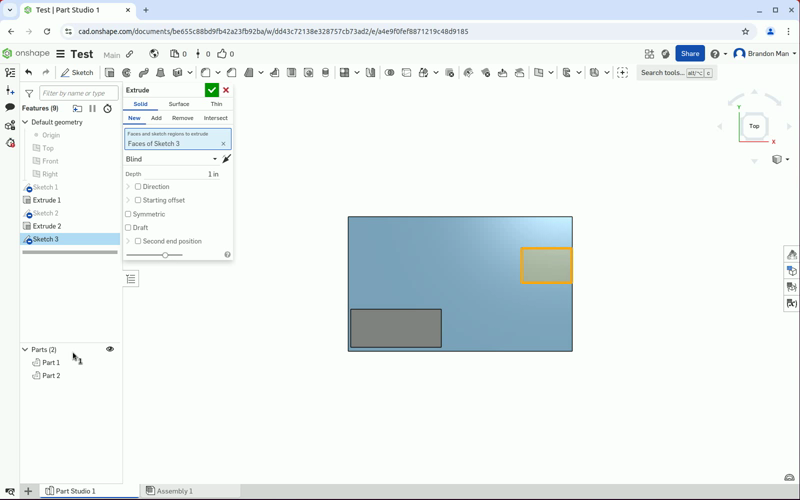
mouse_move(143, 106)
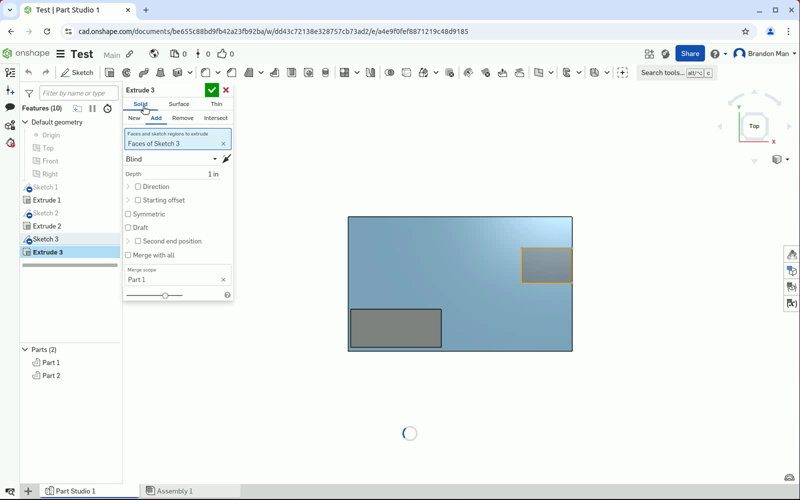
click(143, 106)
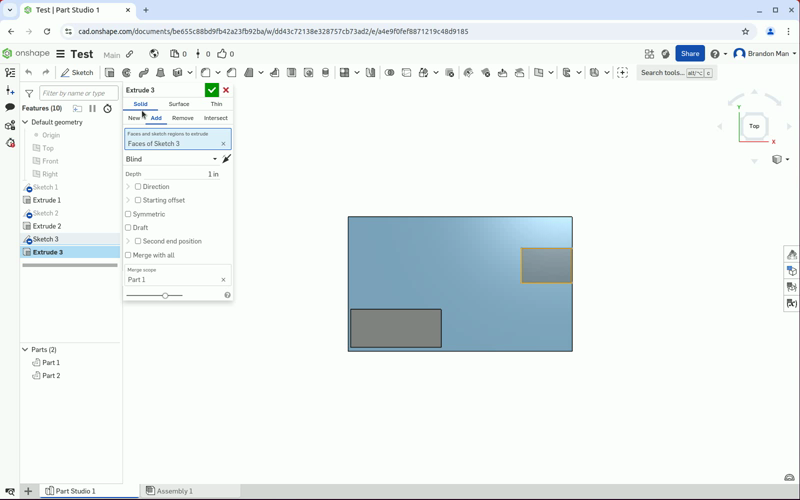
mouse_move(137, 120)
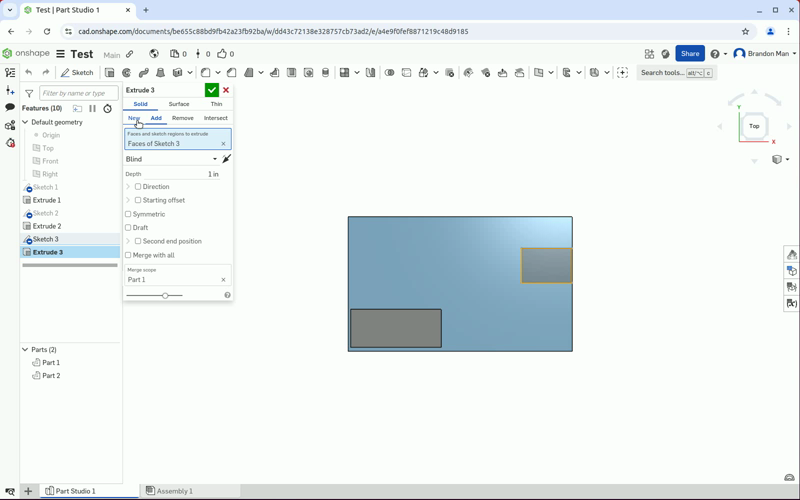
click(137, 120)
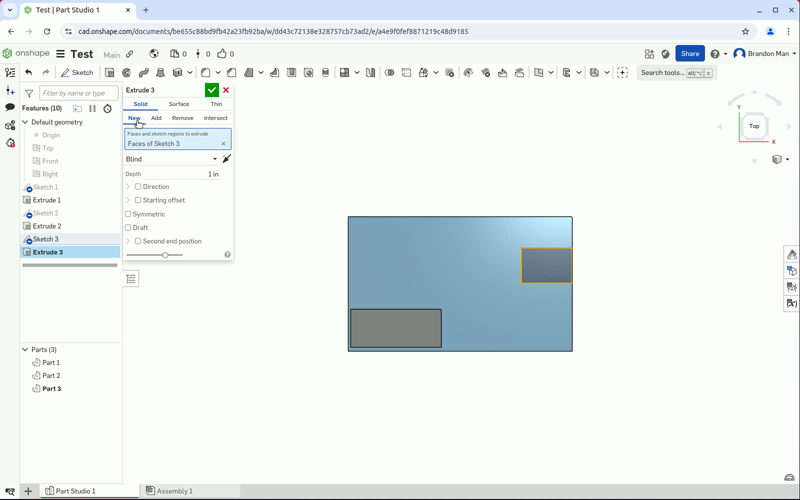
key(tab, 4)
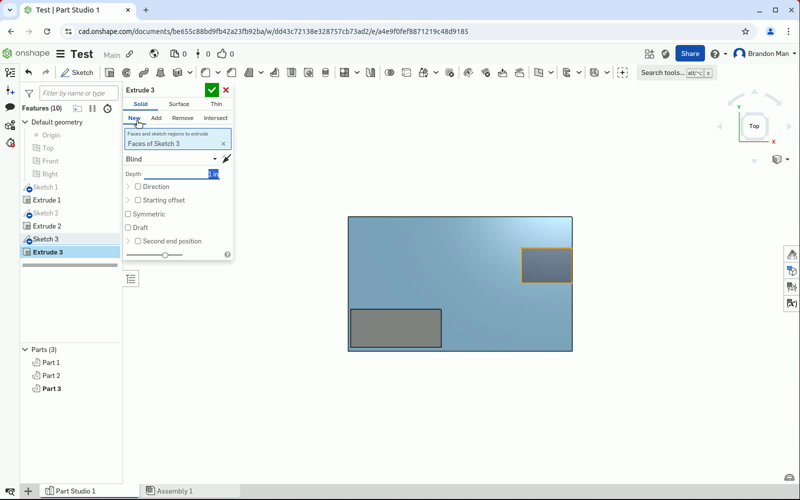
text(10.11)
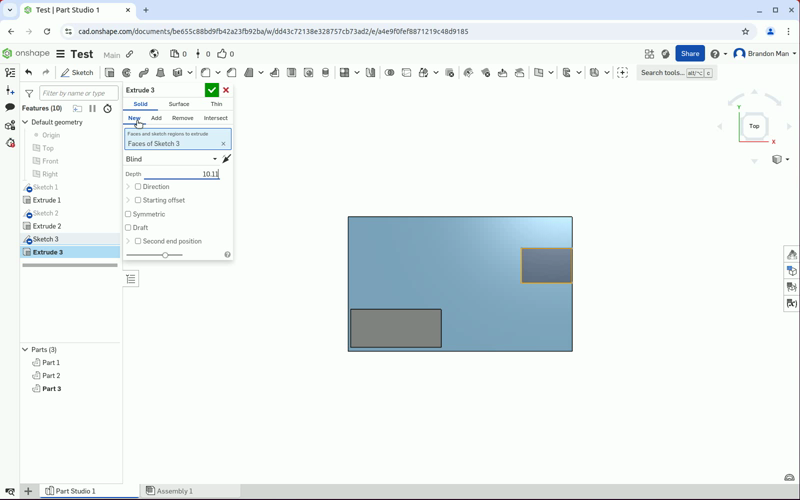
key(enter)
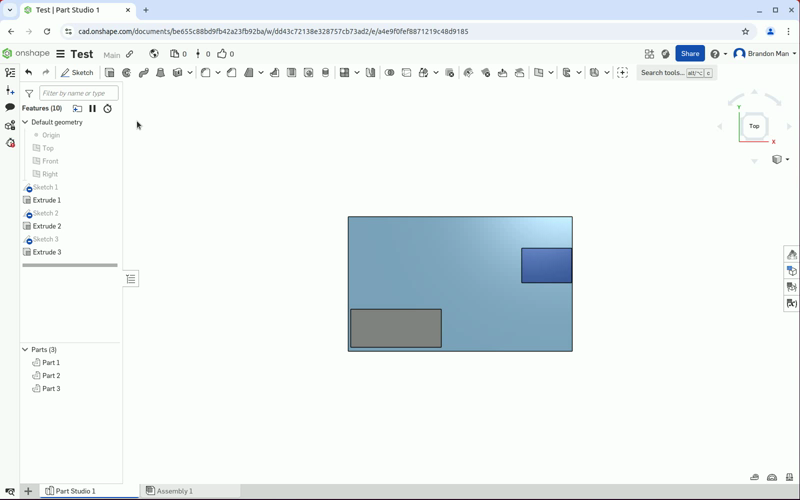
key(shift+h)
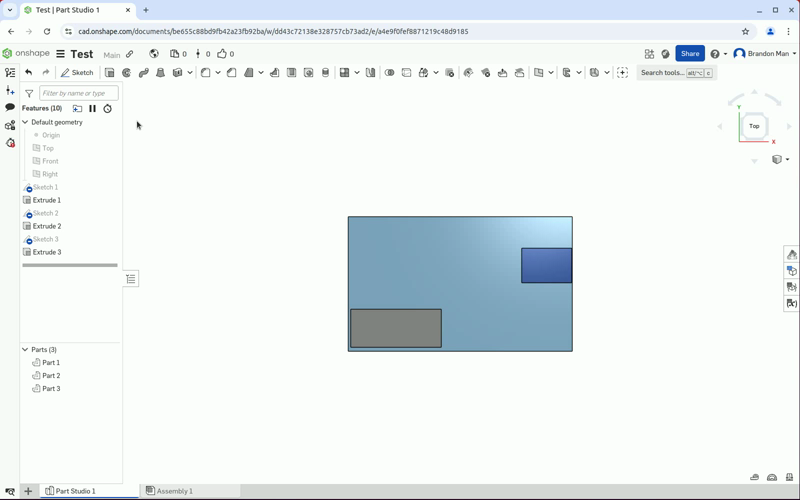
key(shift+h)
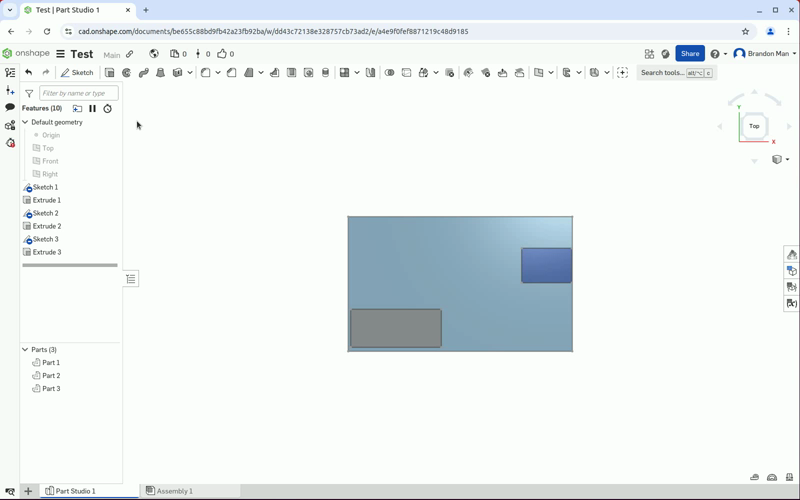
key(shift+7)
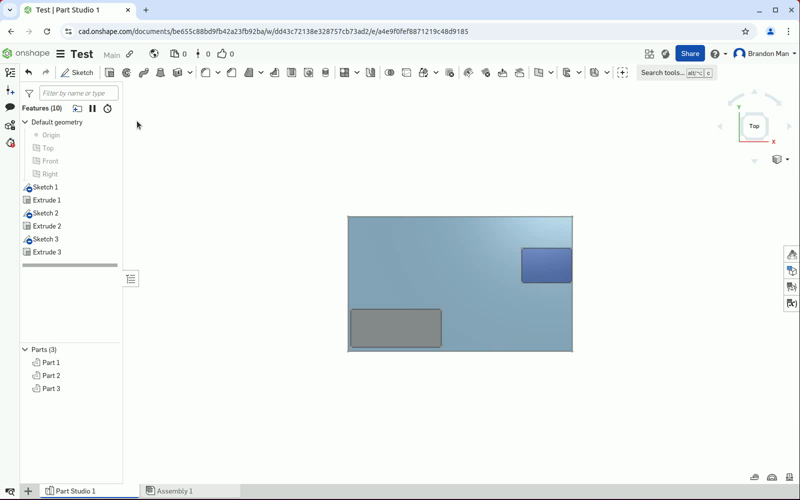
key(up, 3)
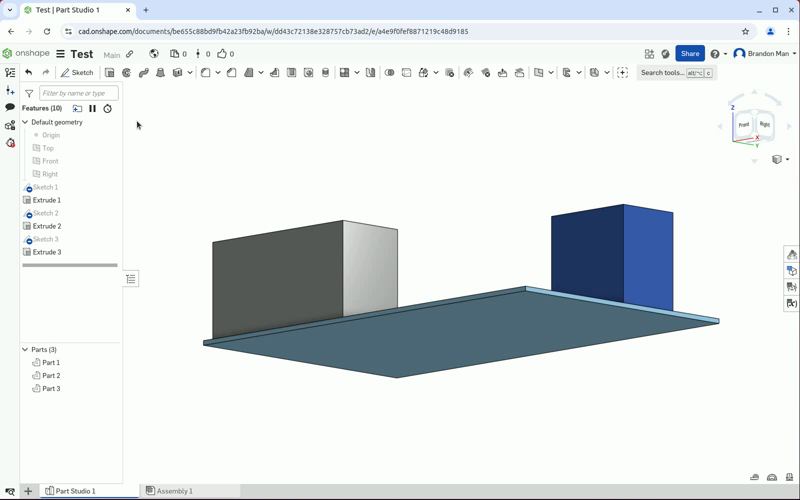
key(left, 3)
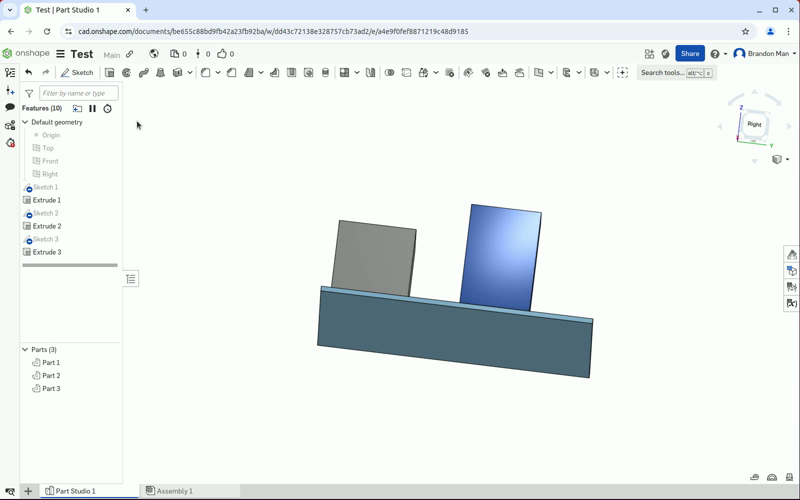
key(right, 3)
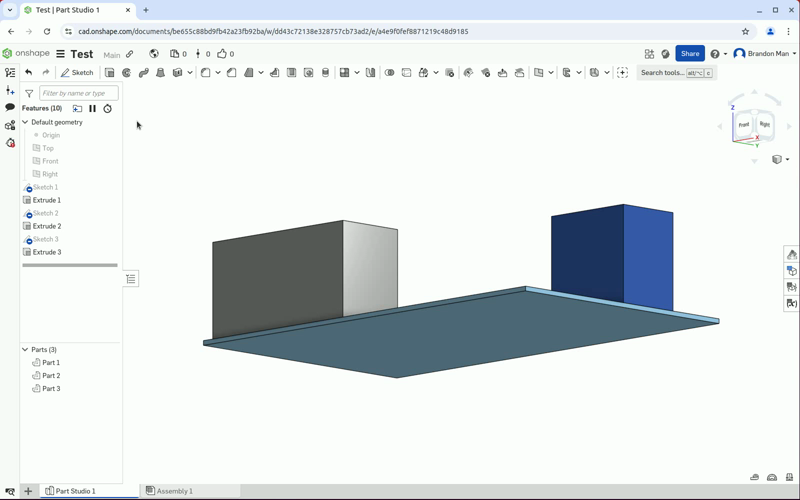
key(down, 3)
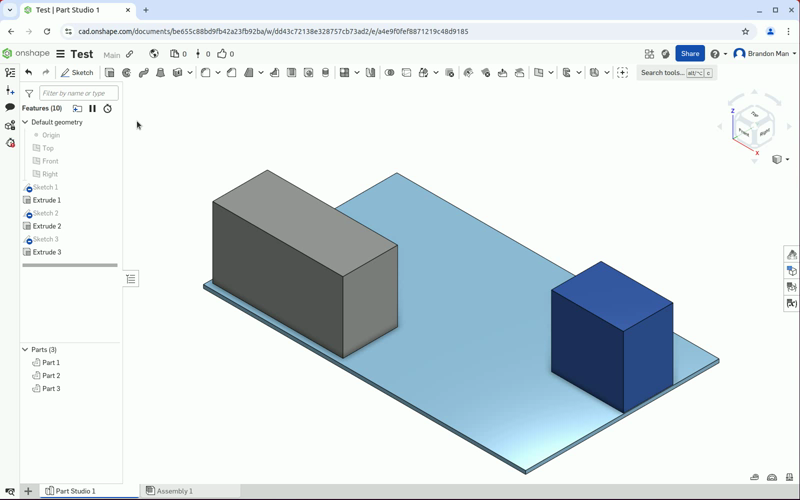
mouse_move(73, 189)
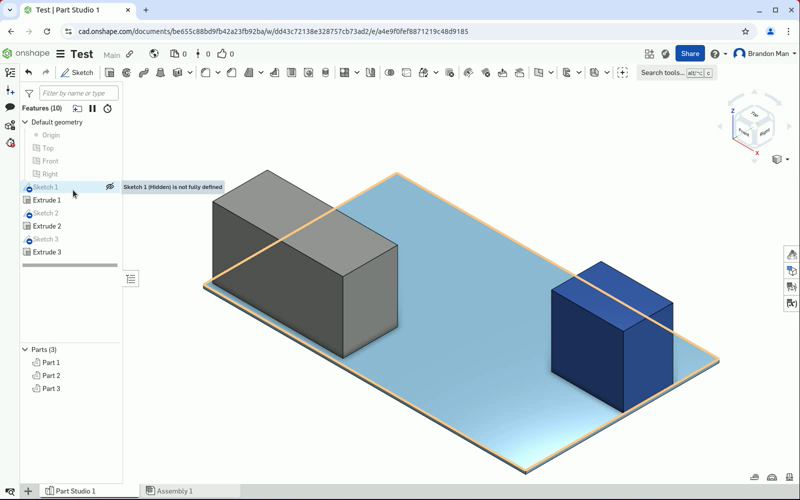
click(73, 189)